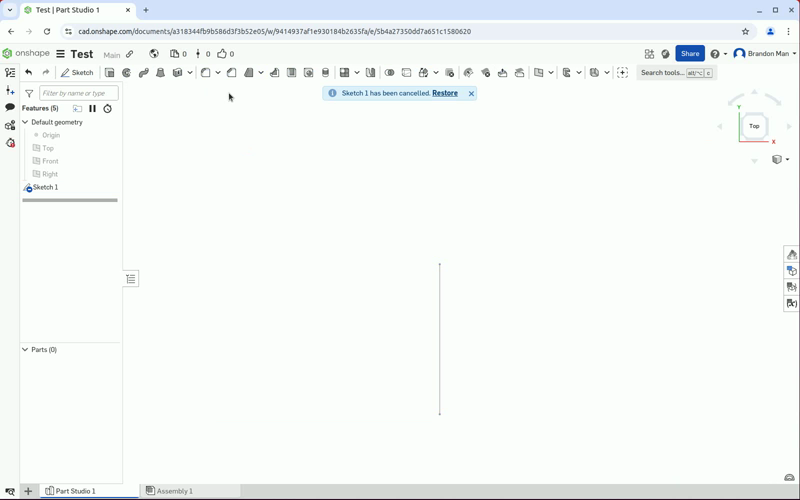
key(shift+h)
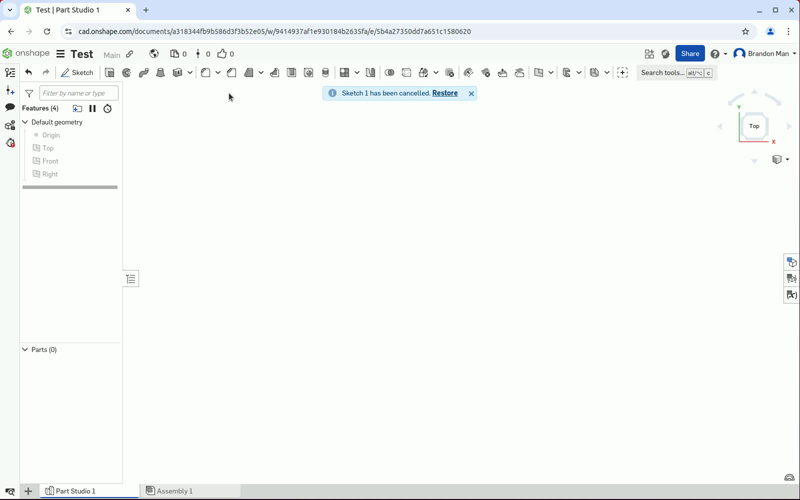
mouse_move(73, 352)
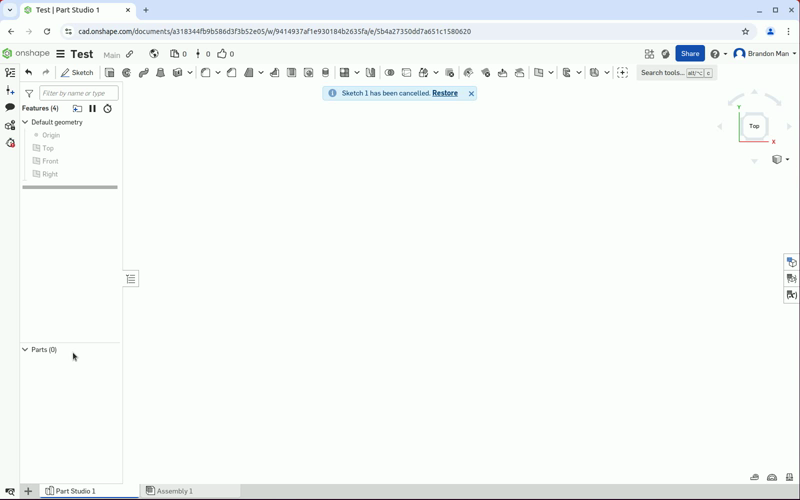
key(y)
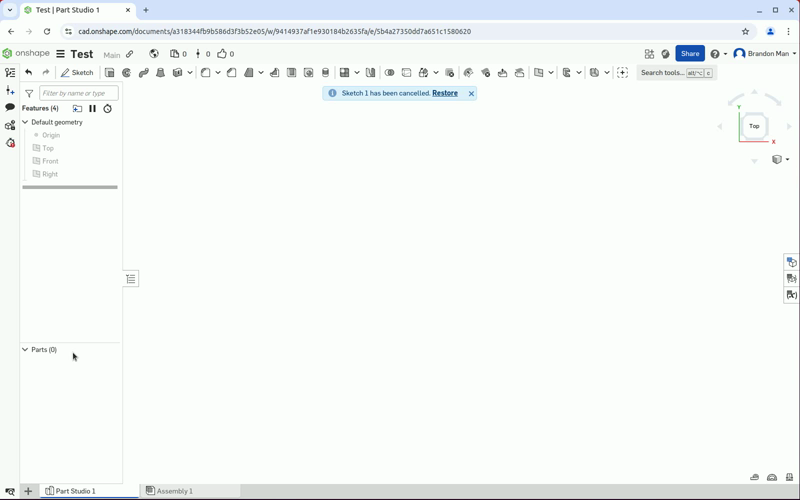
key(shift+p)
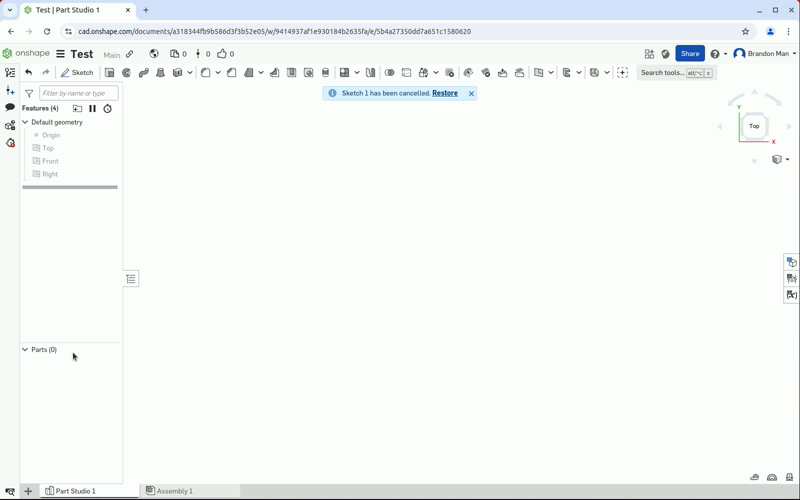
key(space)
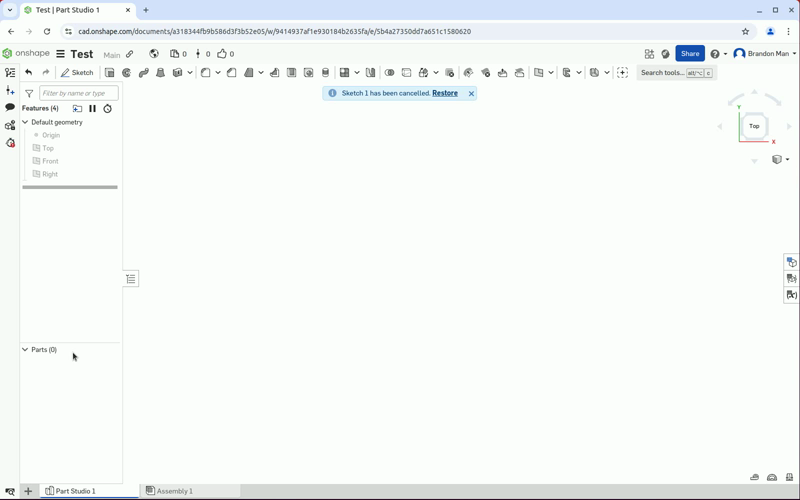
key_down(shift)
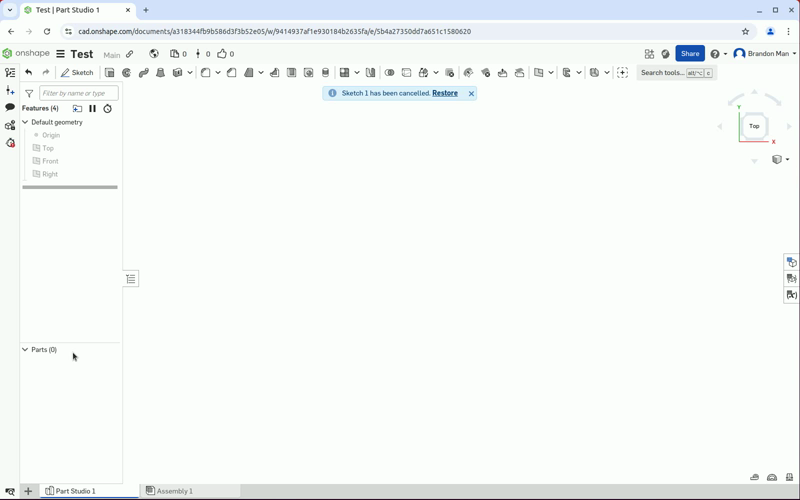
key(up)
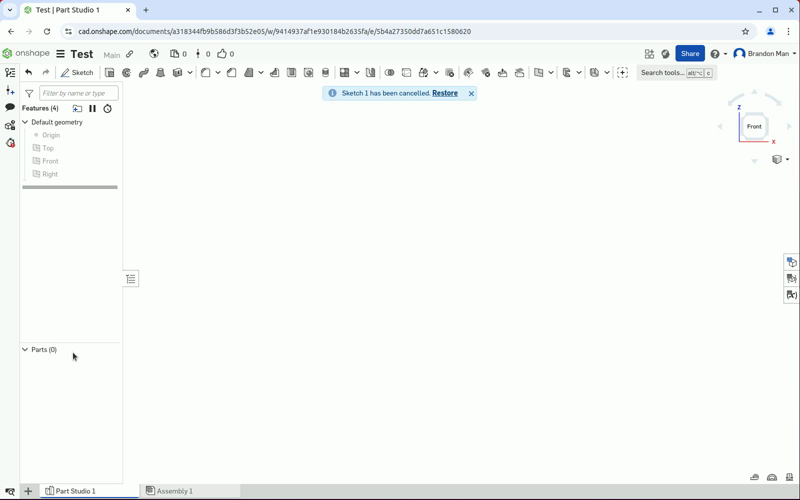
key_up(shift)
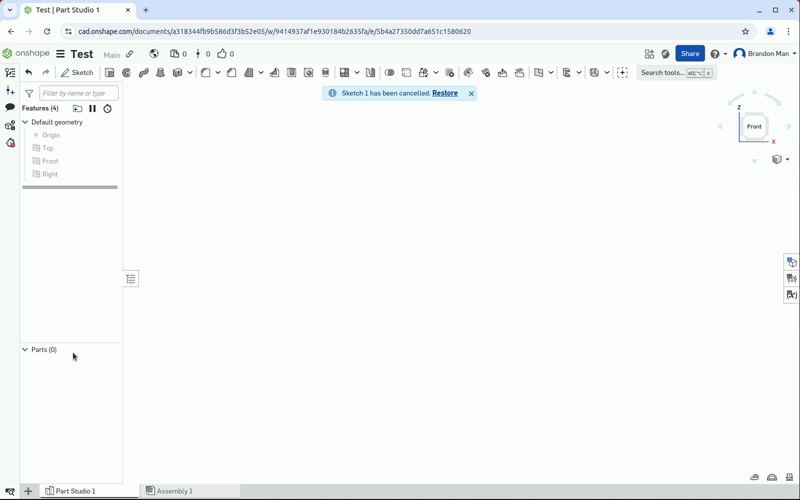
mouse_move(73, 352)
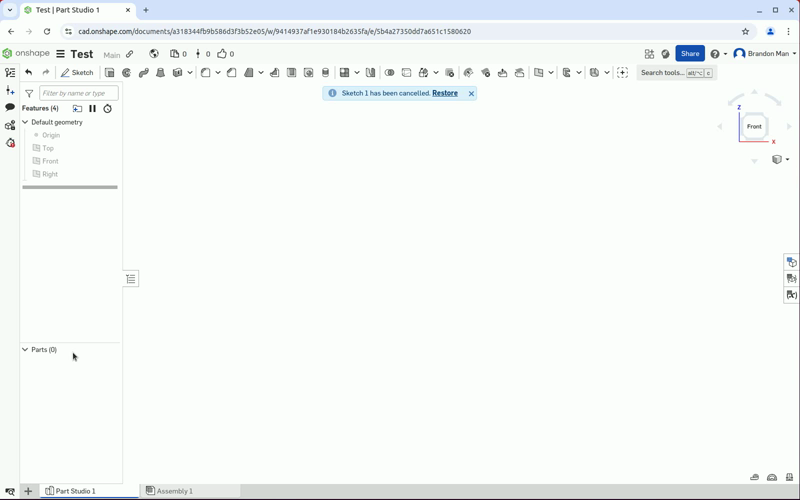
key(shift+y)
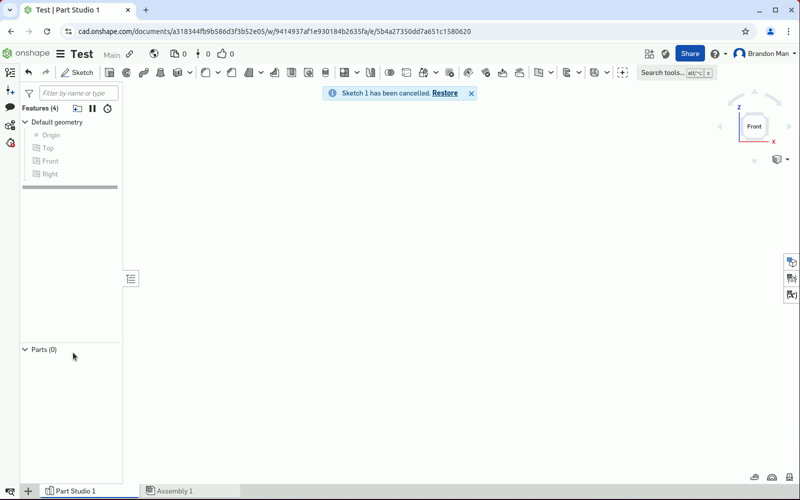
key(shift+s)
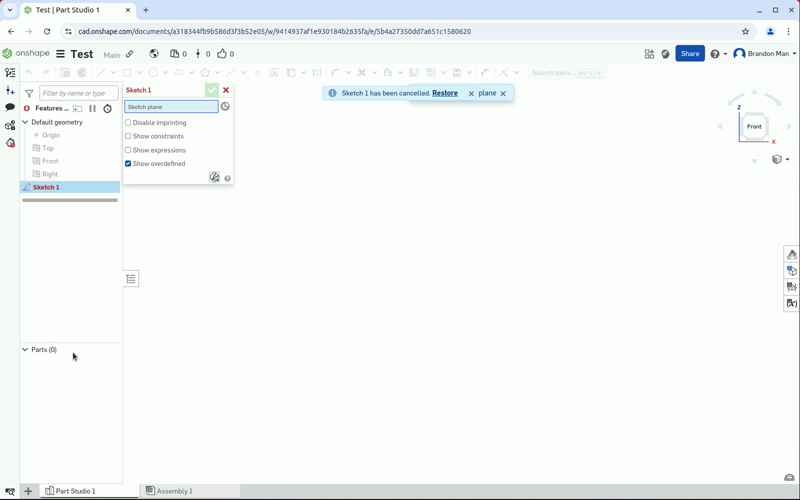
mouse_move(73, 163)
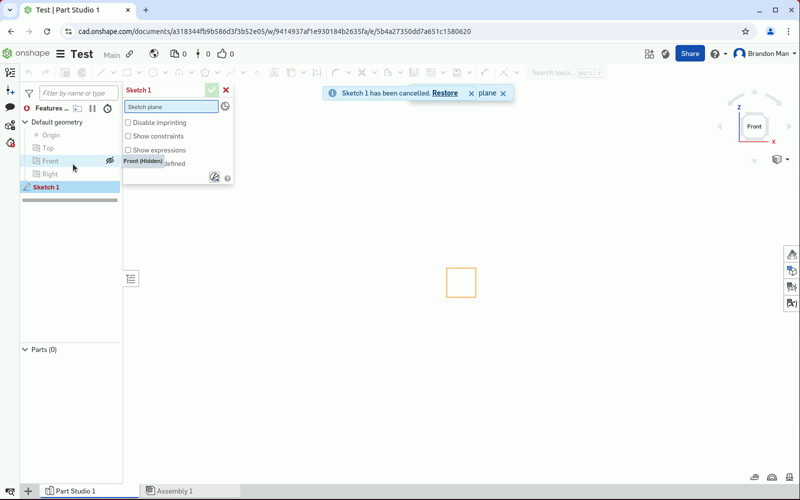
click(73, 163)
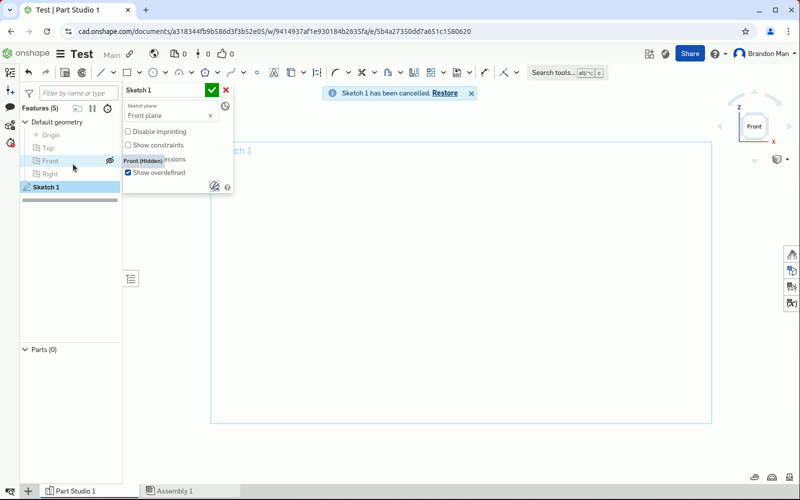
mouse_move(73, 352)
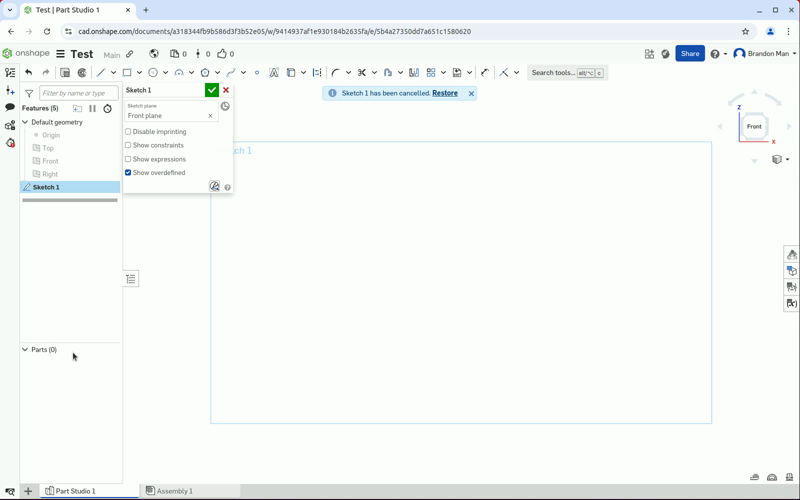
key(y)
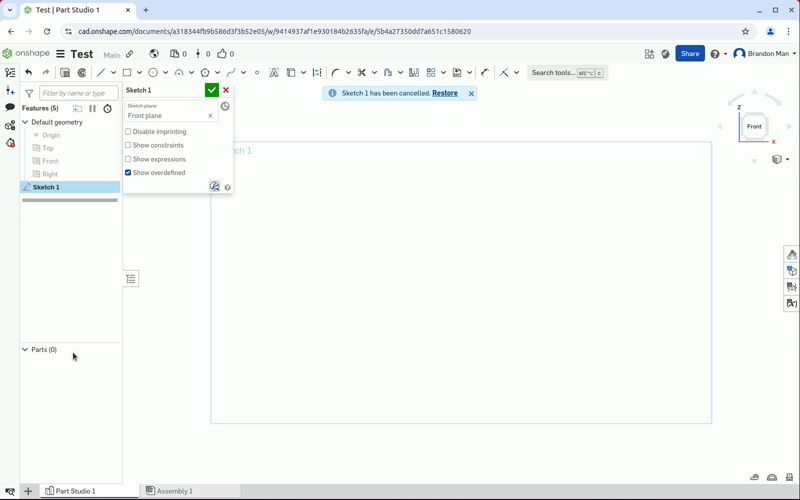
key(l)
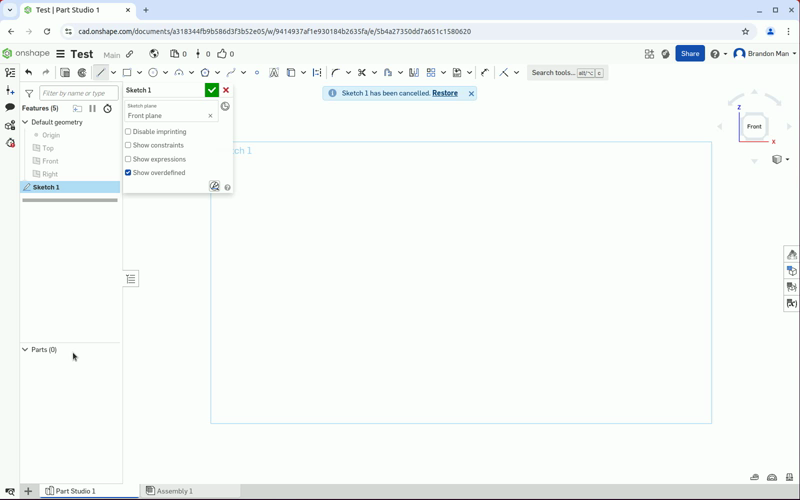
key_down(shift)
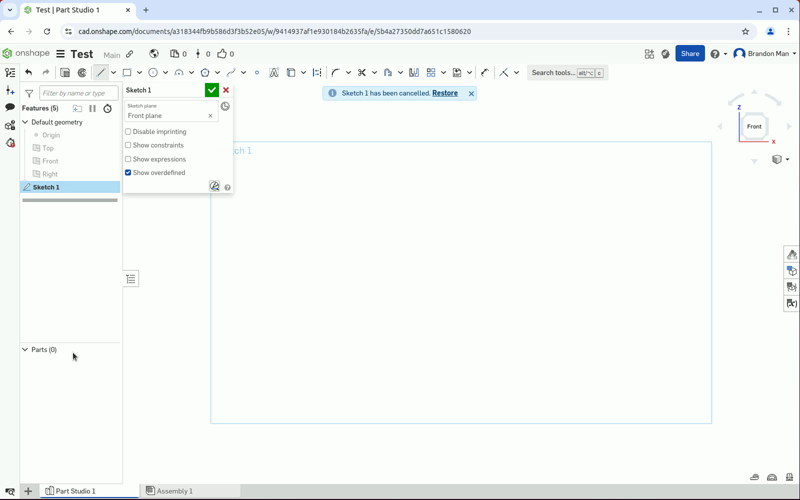
mouse_move(348, 282)
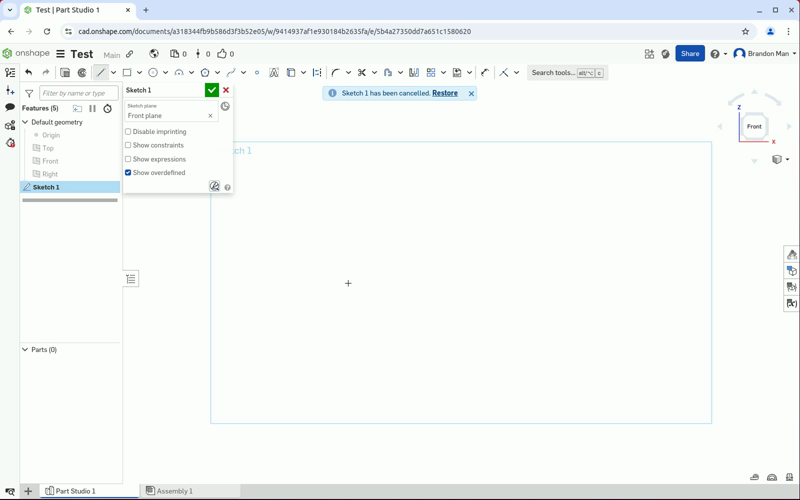
click(348, 282)
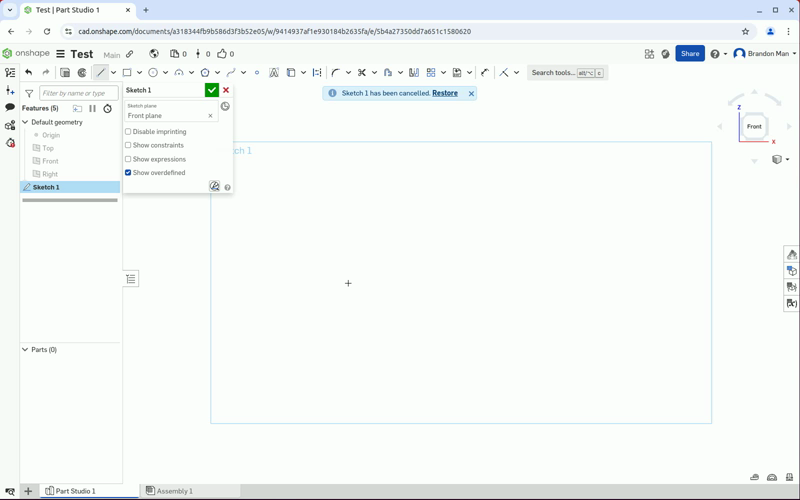
key_up(shift)
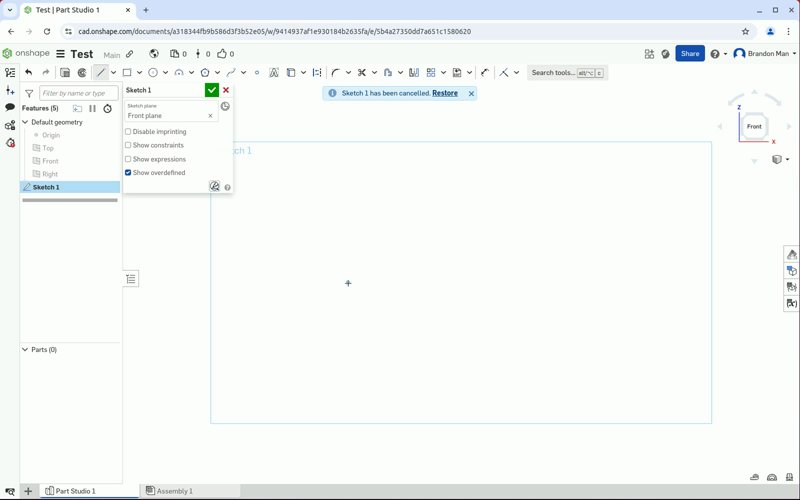
key_down(shift)
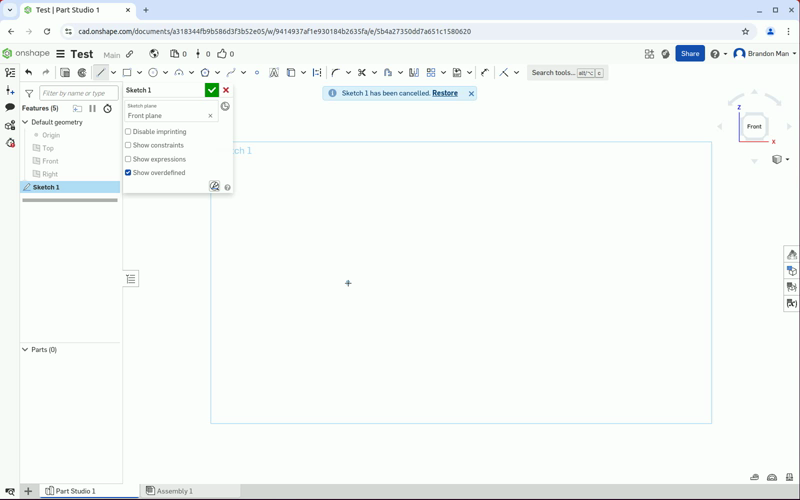
mouse_move(572, 282)
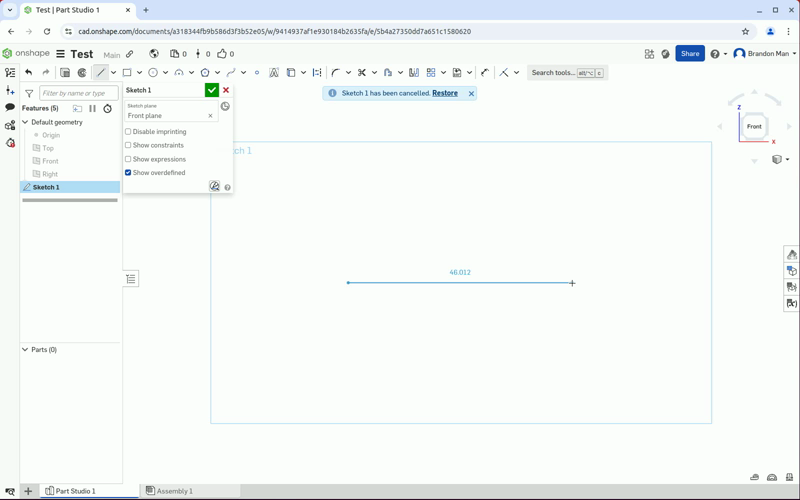
click(572, 282)
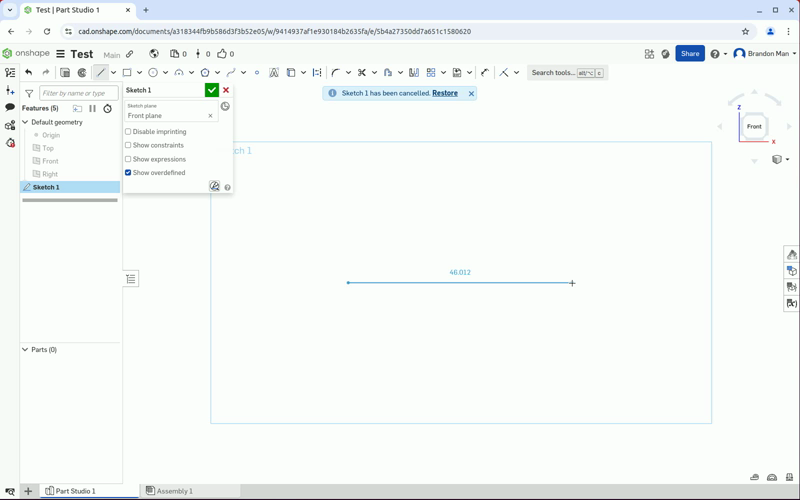
key_up(shift)
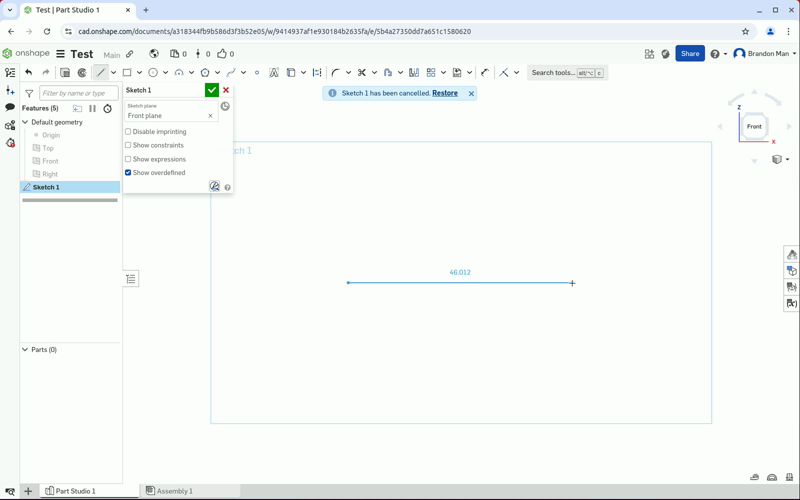
key(esc)
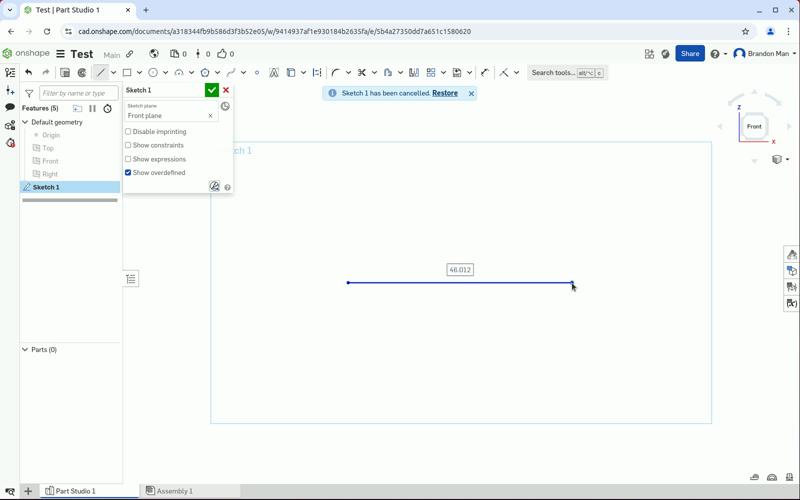
key(a)
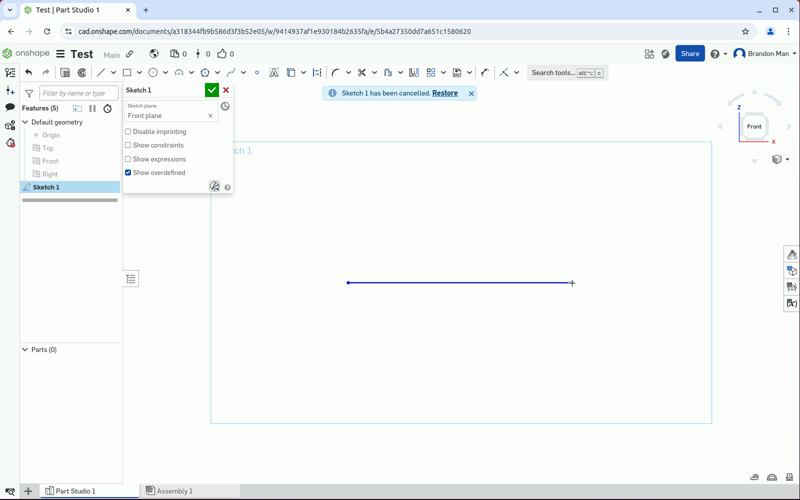
mouse_move(572, 282)
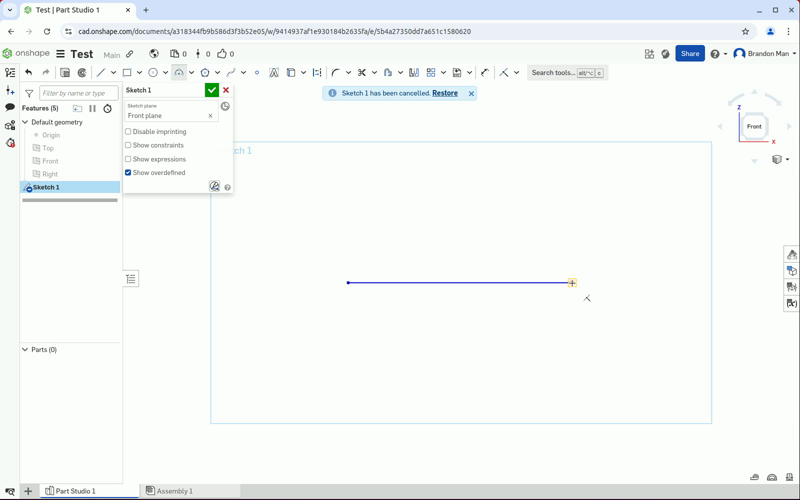
click(572, 282)
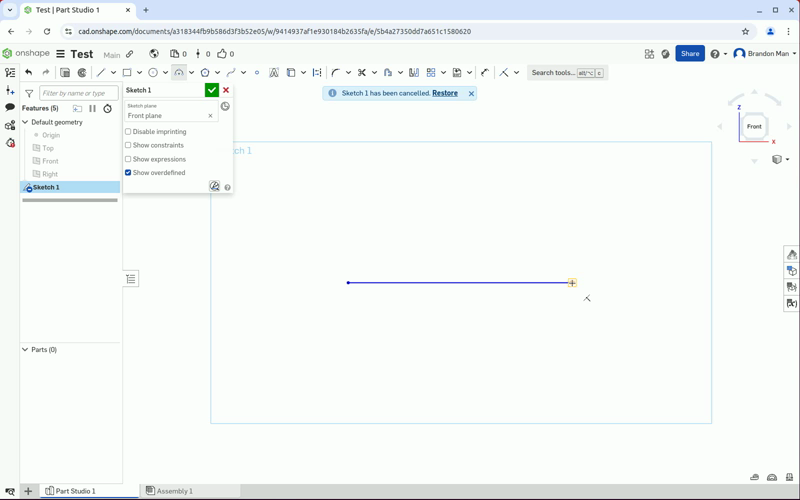
mouse_move(348, 282)
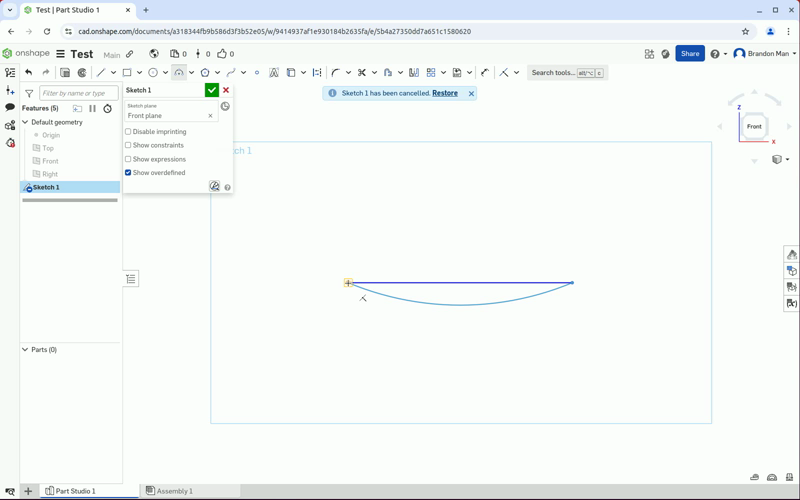
click(348, 282)
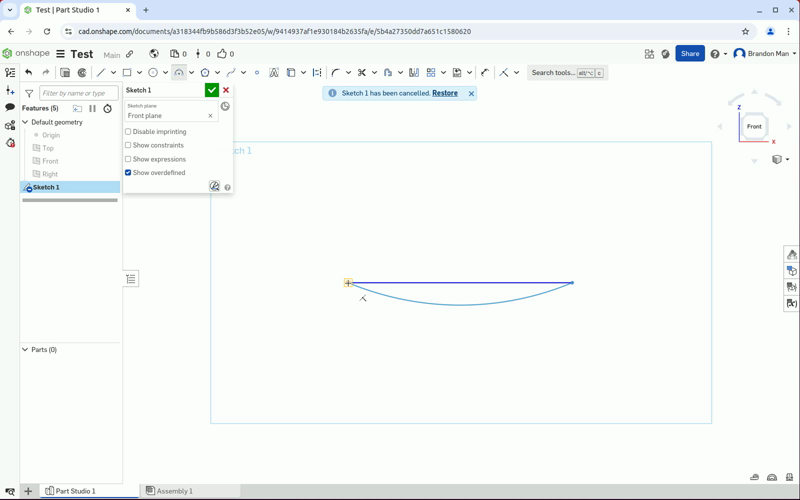
key_down(shift)
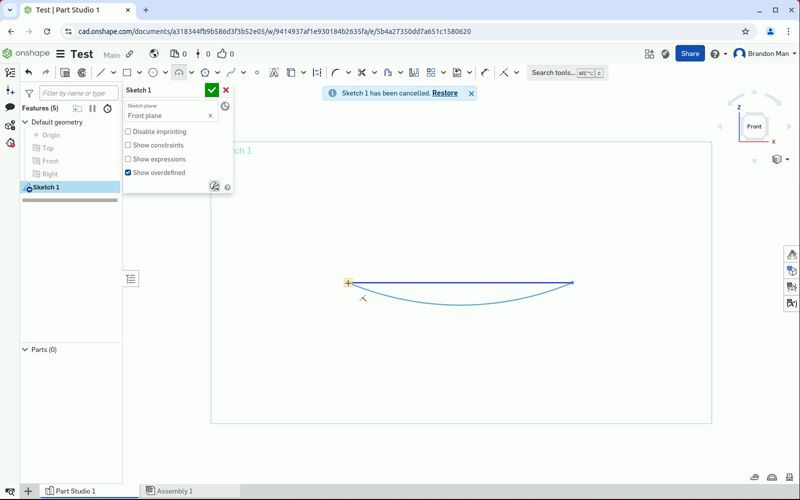
mouse_move(460, 170)
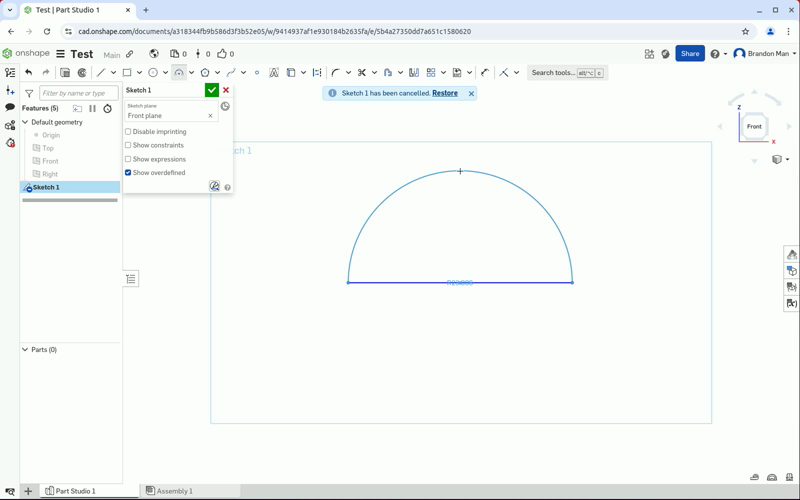
click(460, 170)
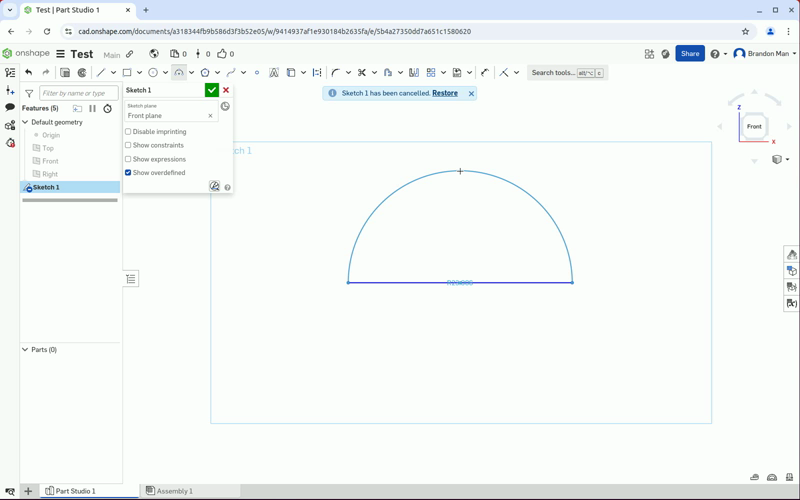
key_up(shift)
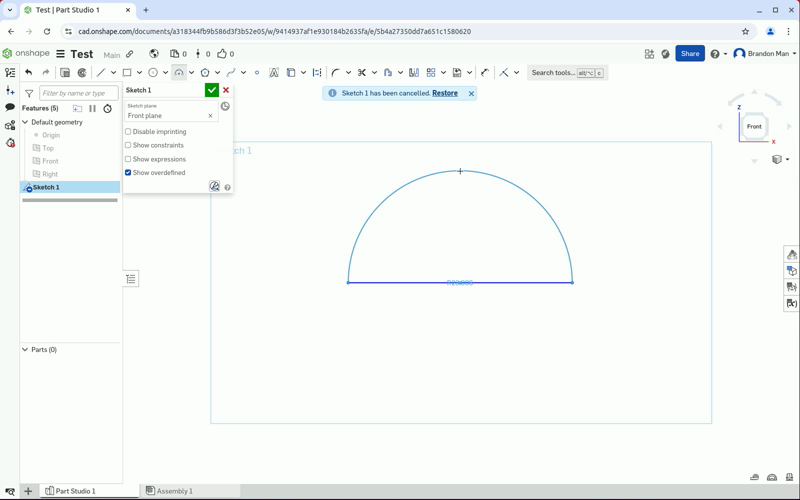
key(esc)
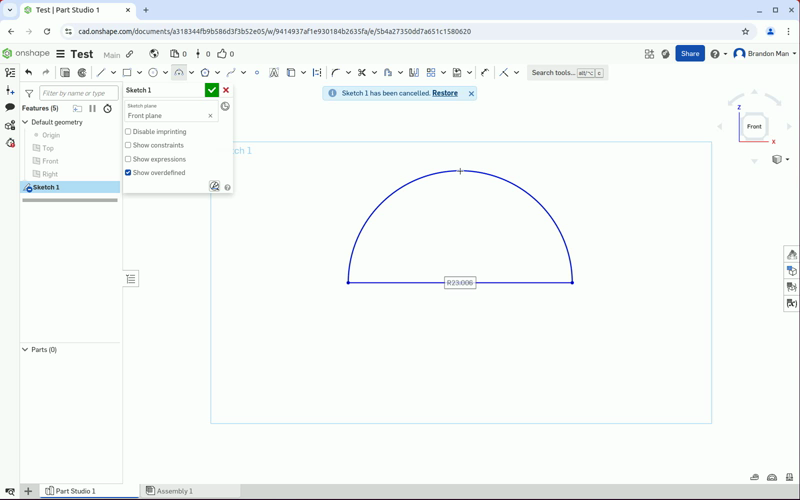
mouse_move(509, 210)
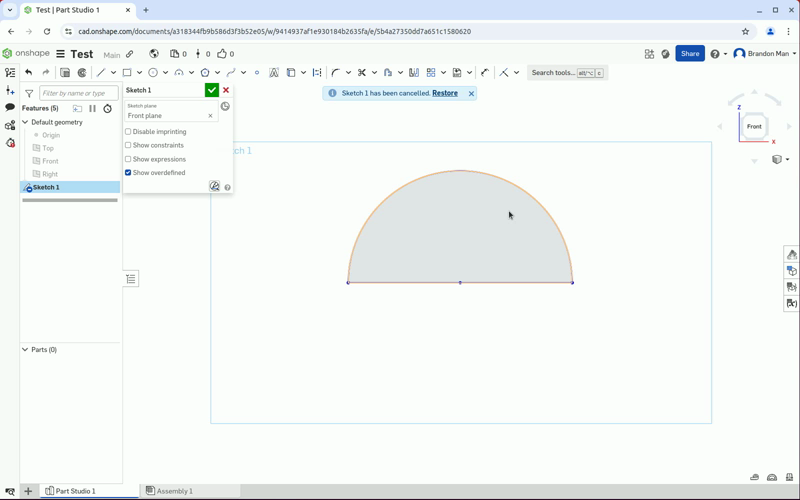
click(509, 210)
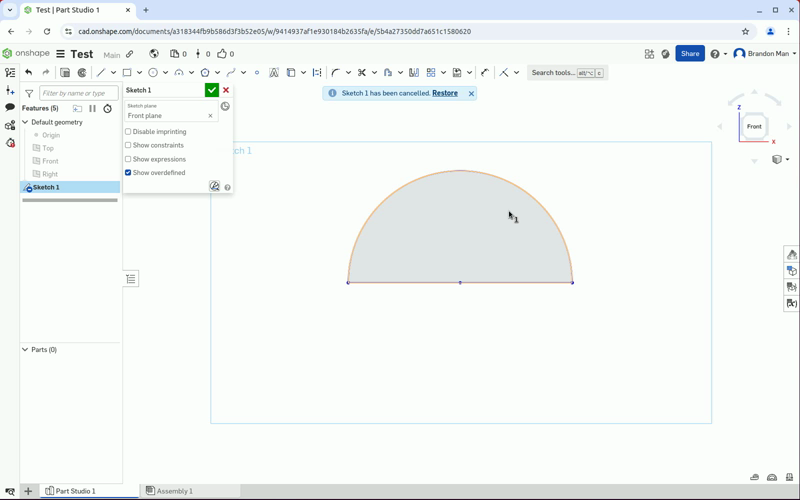
mouse_move(73, 352)
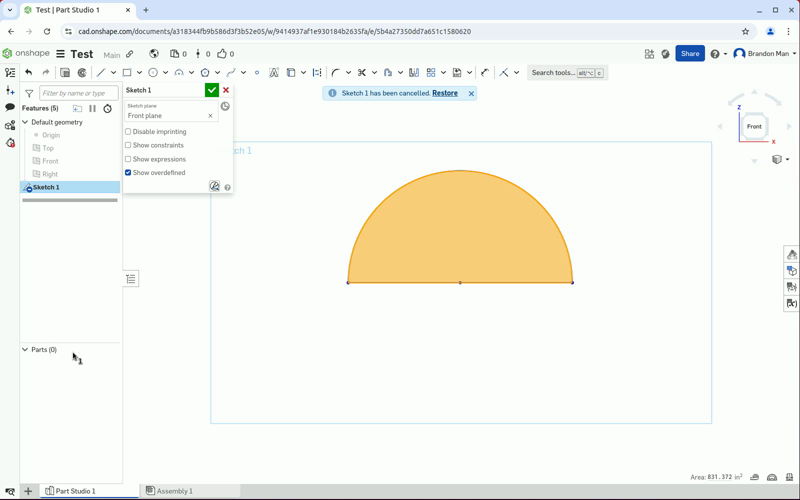
key(shift+y)
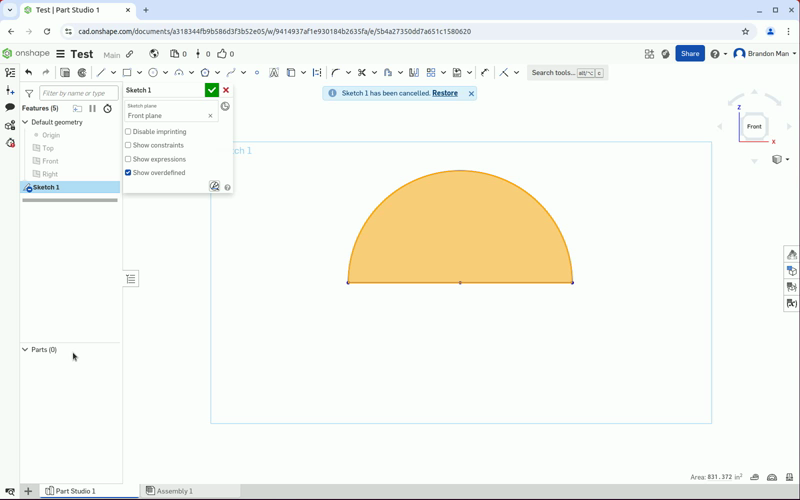
key(shift+e)
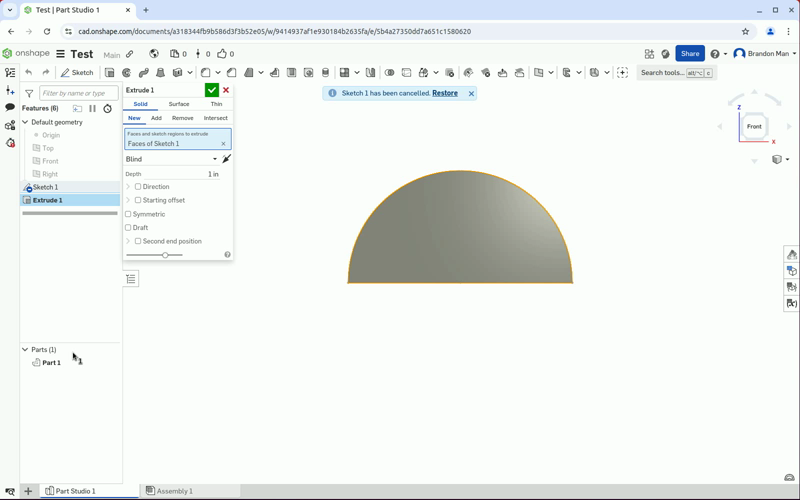
mouse_move(143, 106)
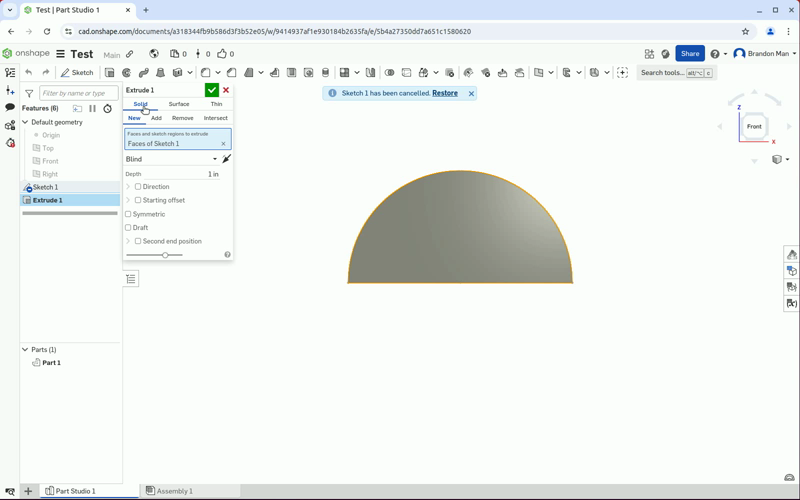
click(143, 106)
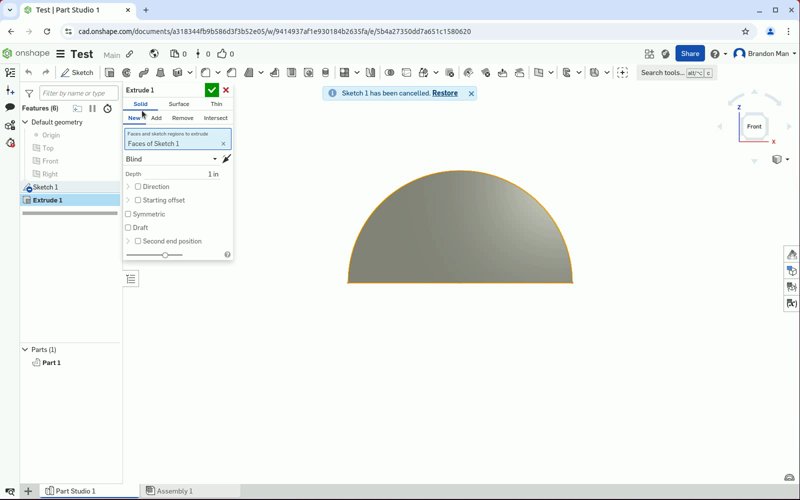
mouse_move(137, 120)
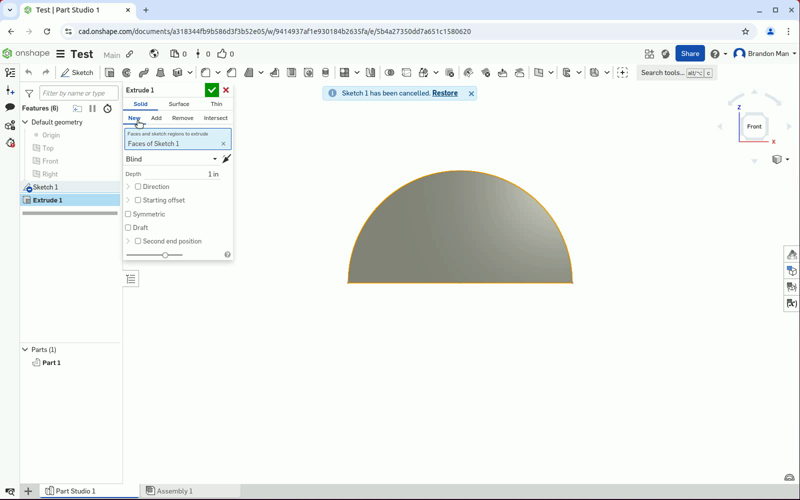
click(137, 120)
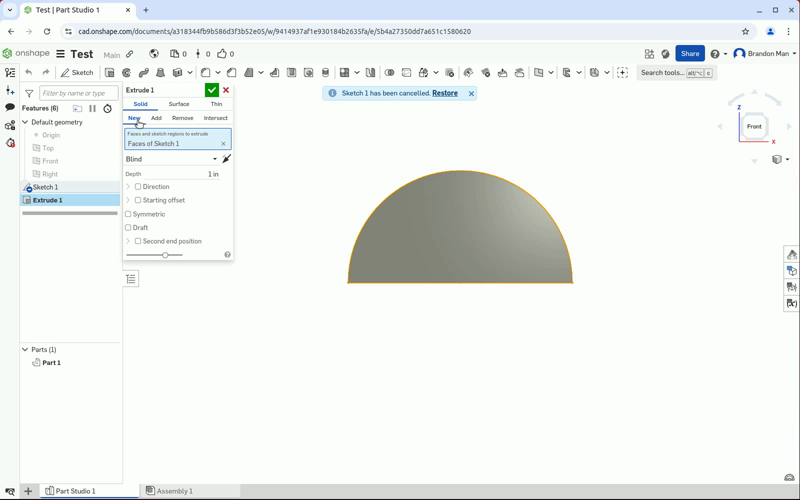
key(tab, 4)
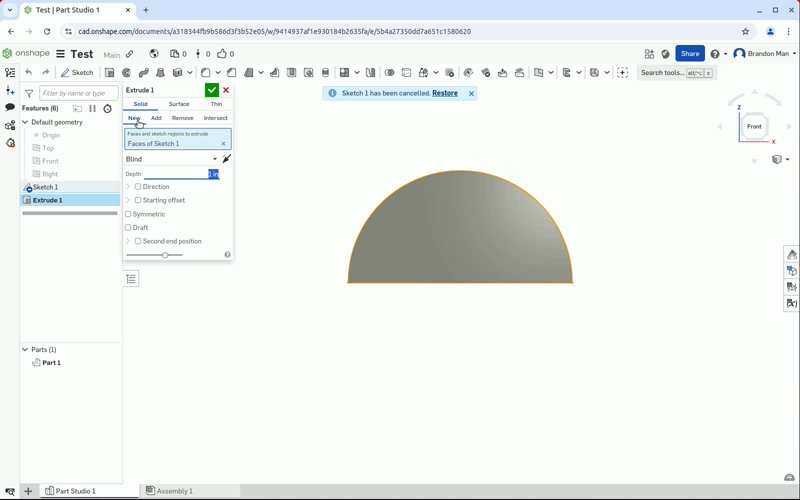
text(39.476)
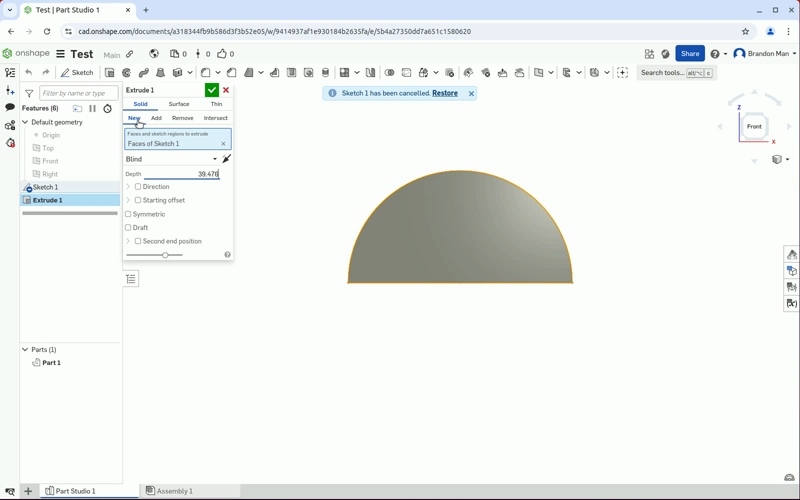
key(tab, 3)
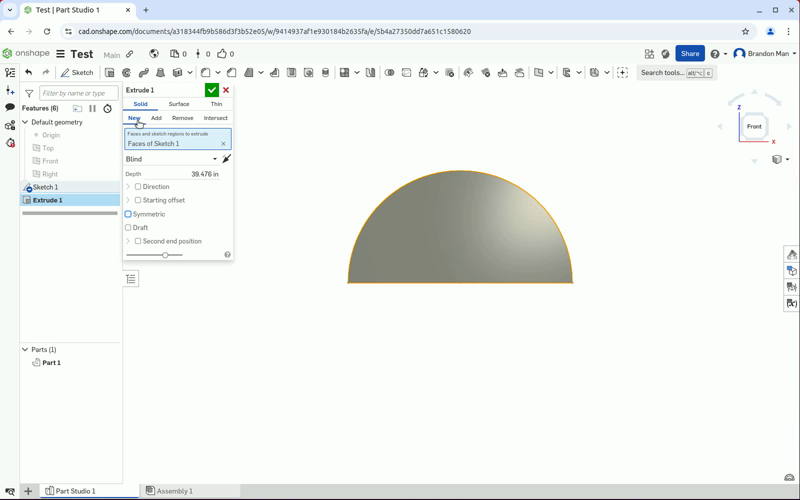
key(space)
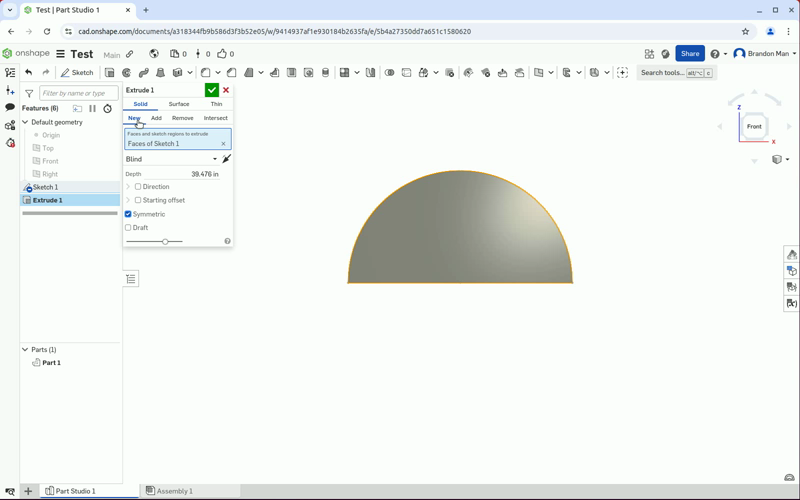
key(enter)
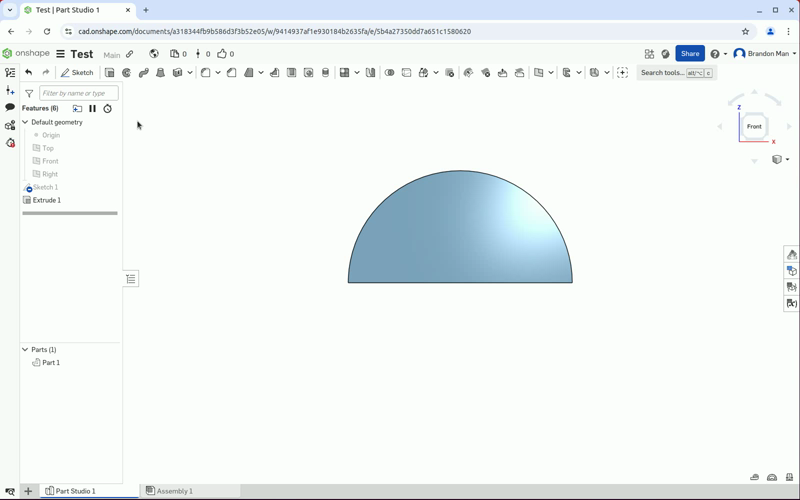
key(shift+h)
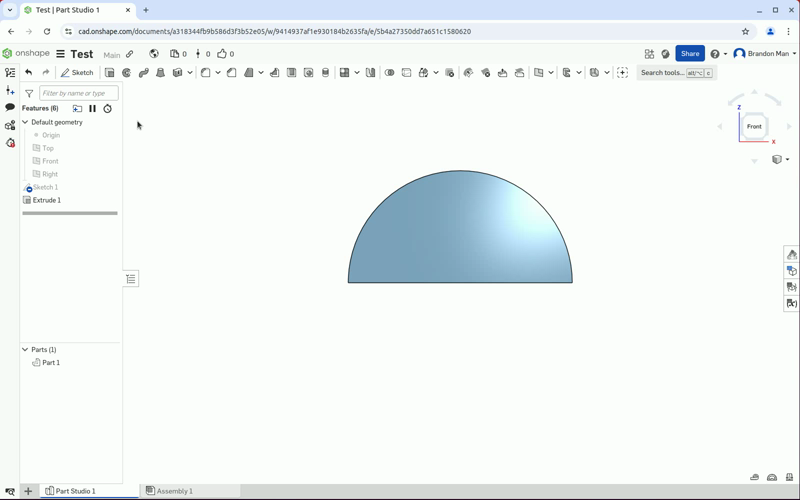
key(shift+h)
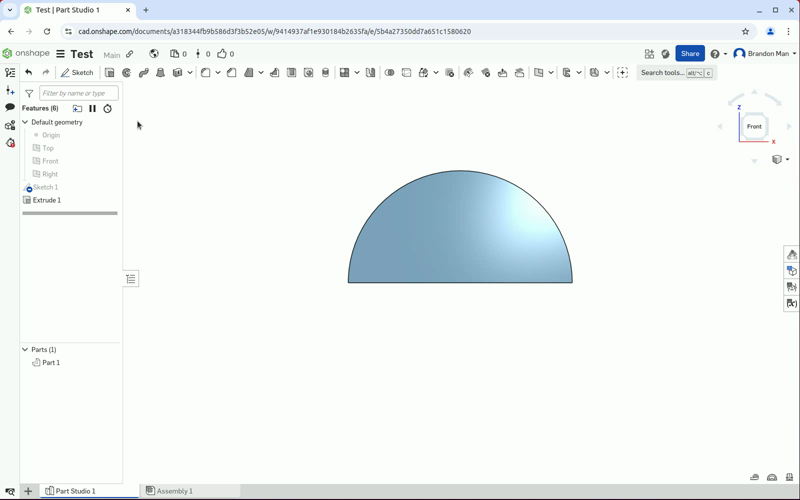
mouse_move(73, 189)
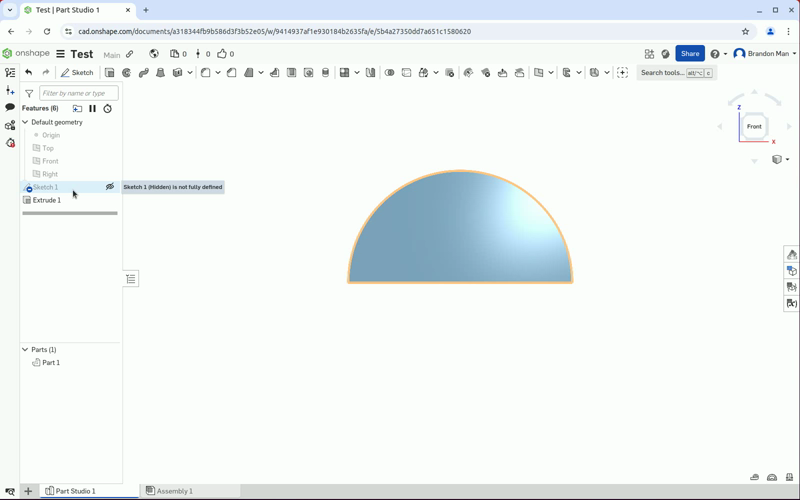
click(73, 189)
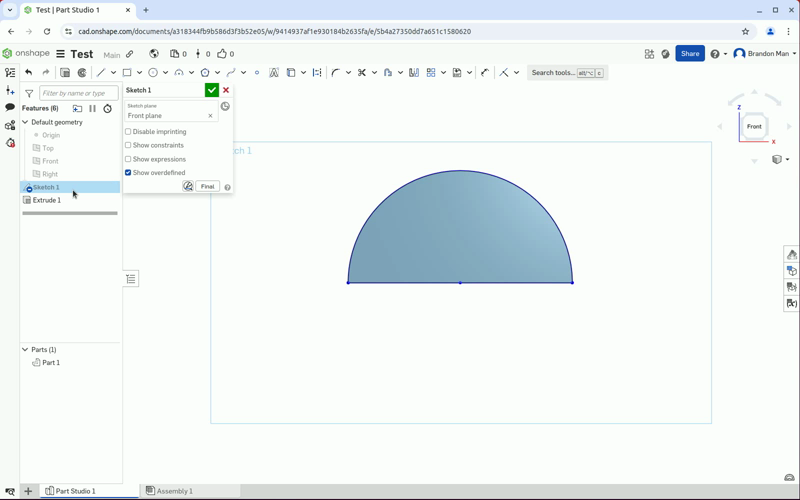
mouse_move(229, 92)
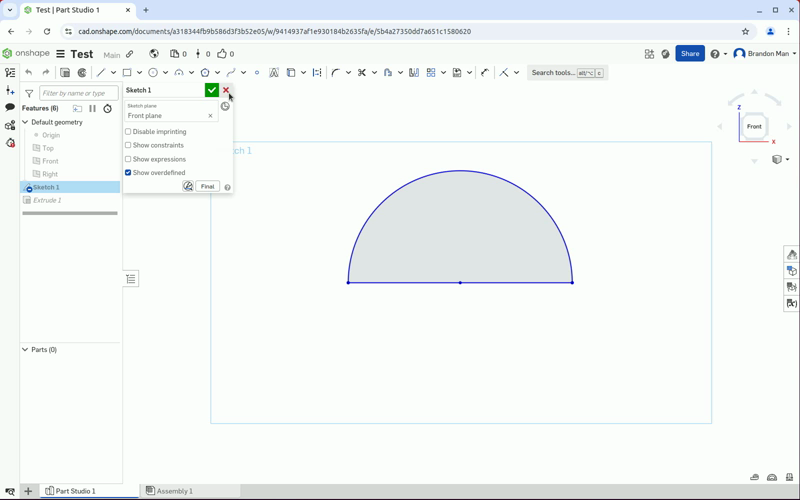
click(229, 92)
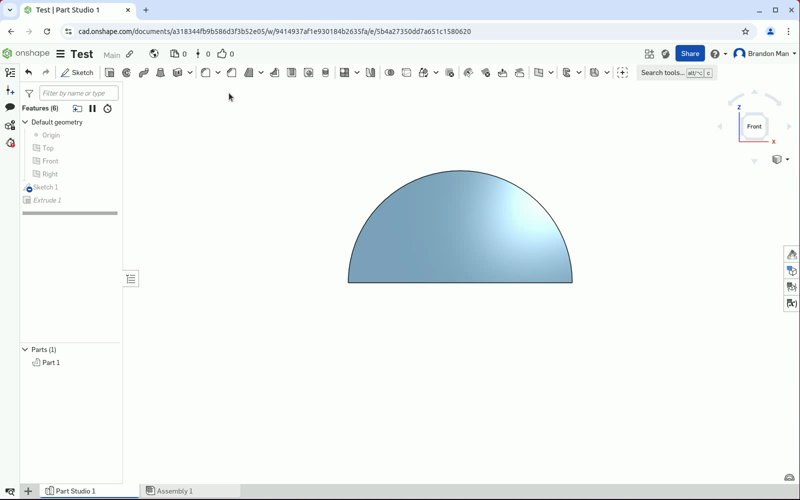
mouse_move(73, 352)
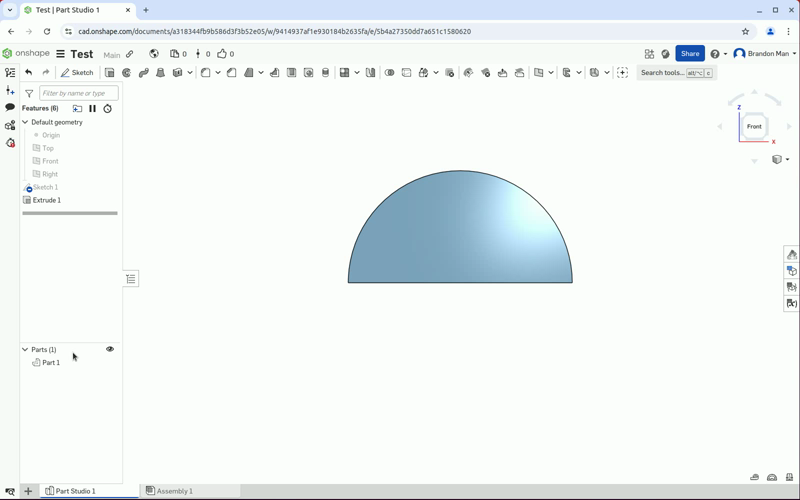
key(y)
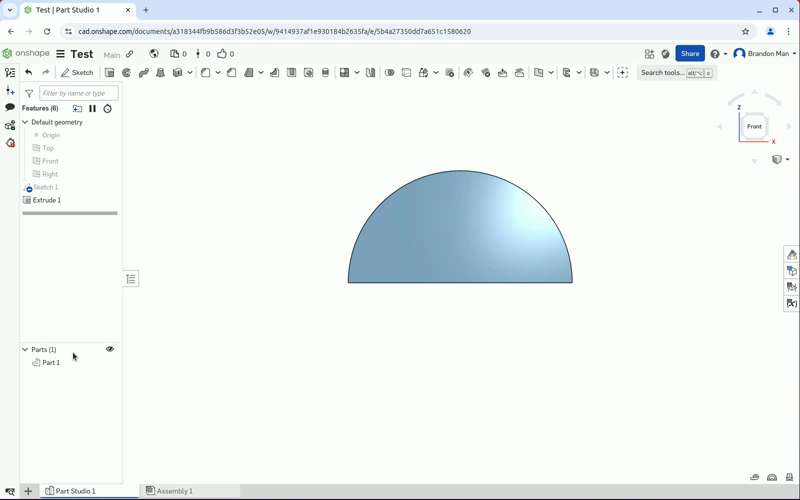
key(shift+p)
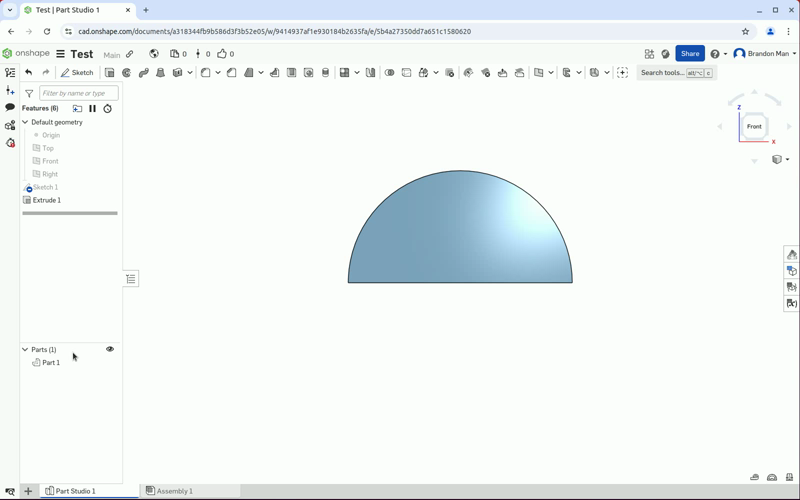
key(space)
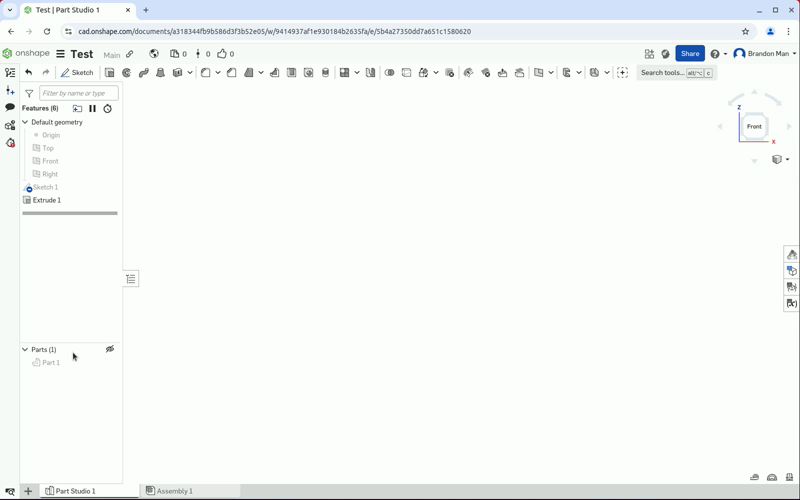
key_down(shift)
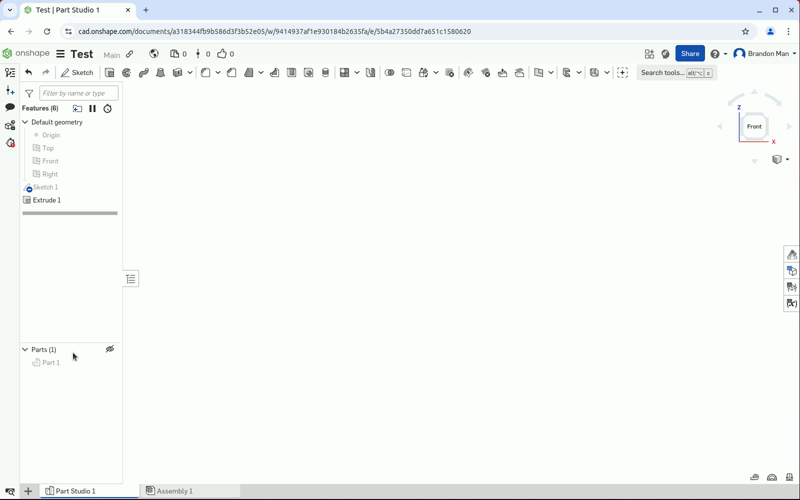
key(down)
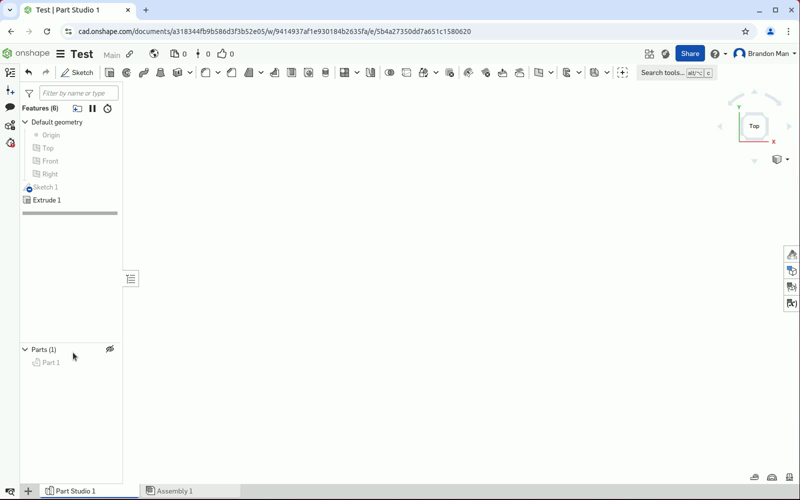
key_up(shift)
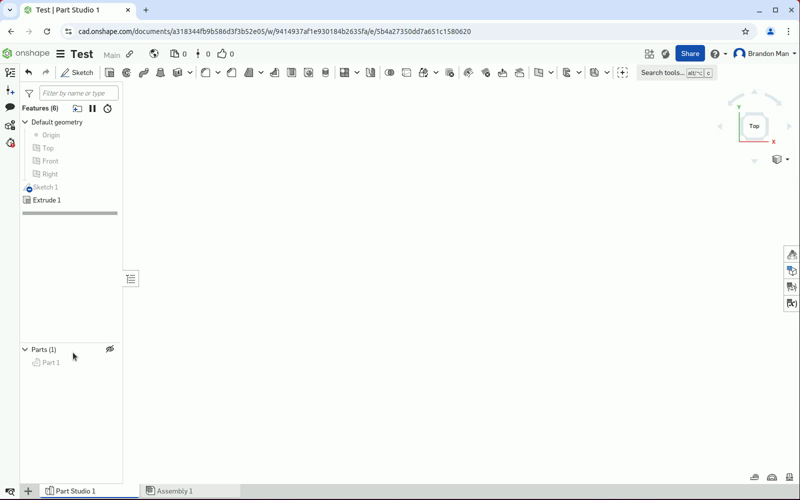
mouse_move(73, 352)
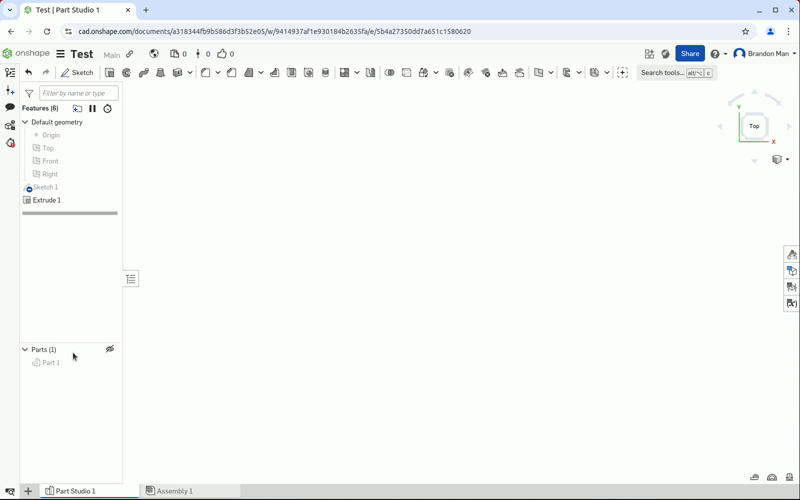
key(shift+y)
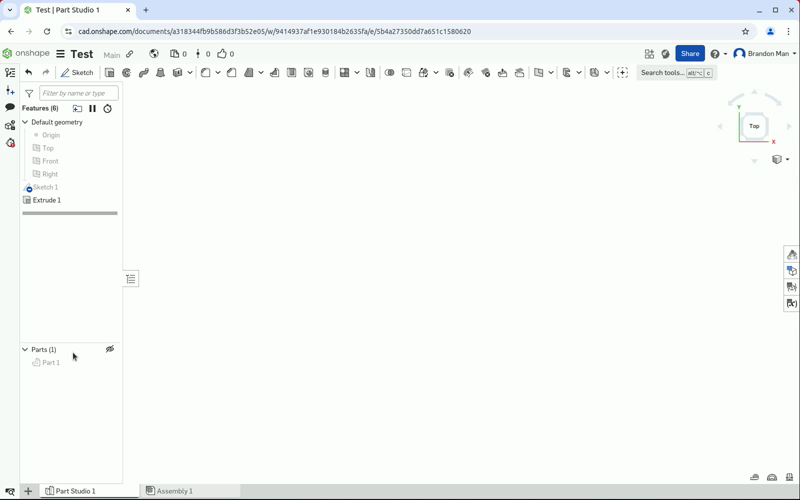
key(shift+s)
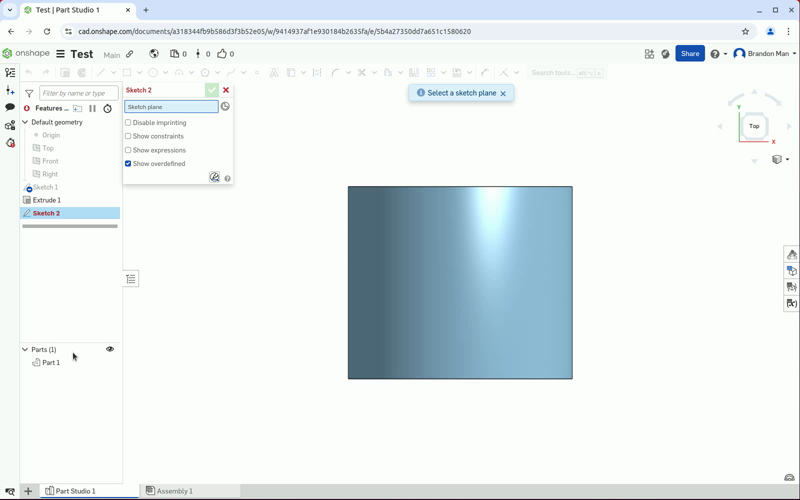
mouse_move(73, 150)
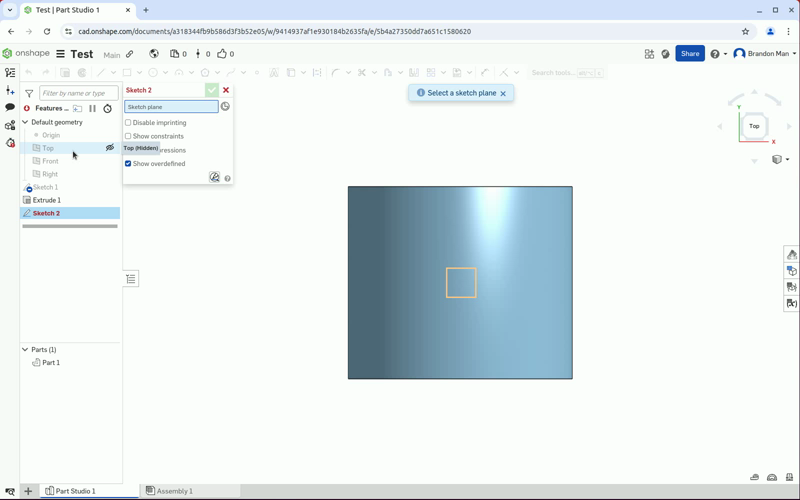
click(73, 150)
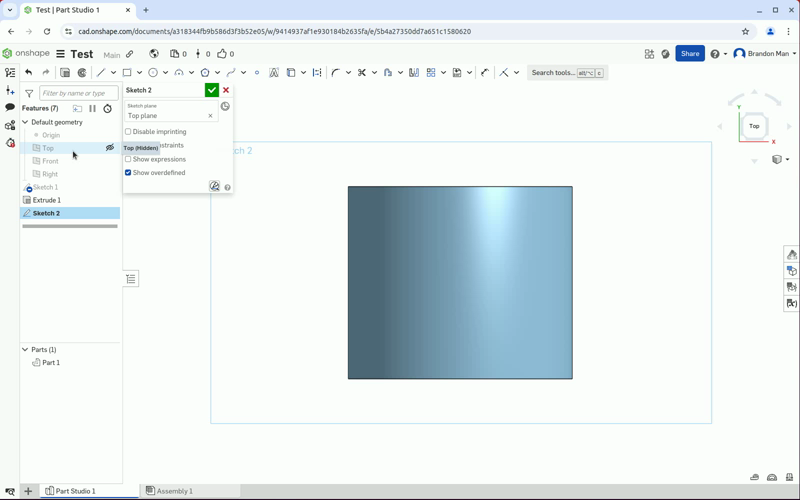
mouse_move(73, 352)
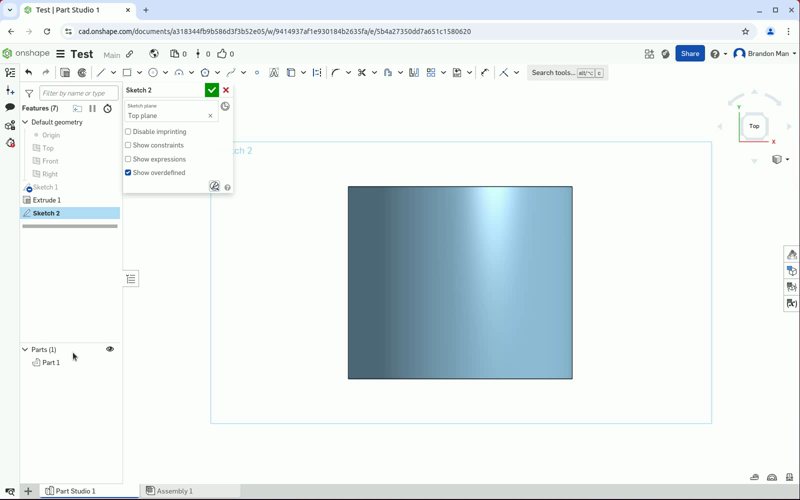
key(y)
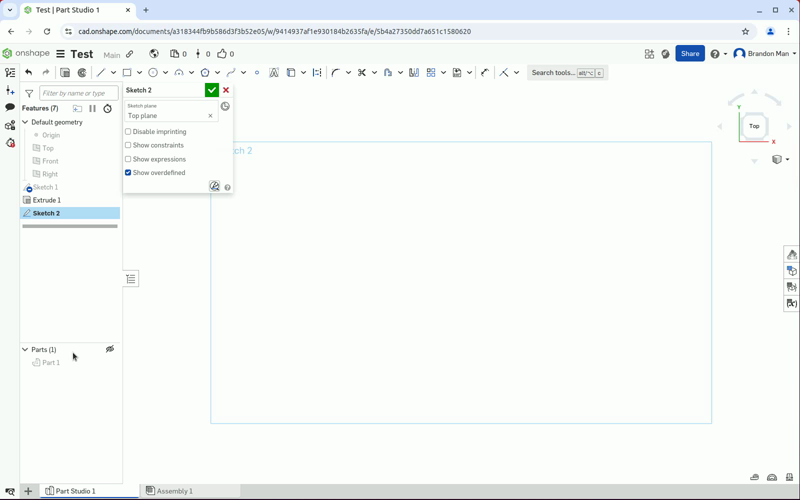
key(l)
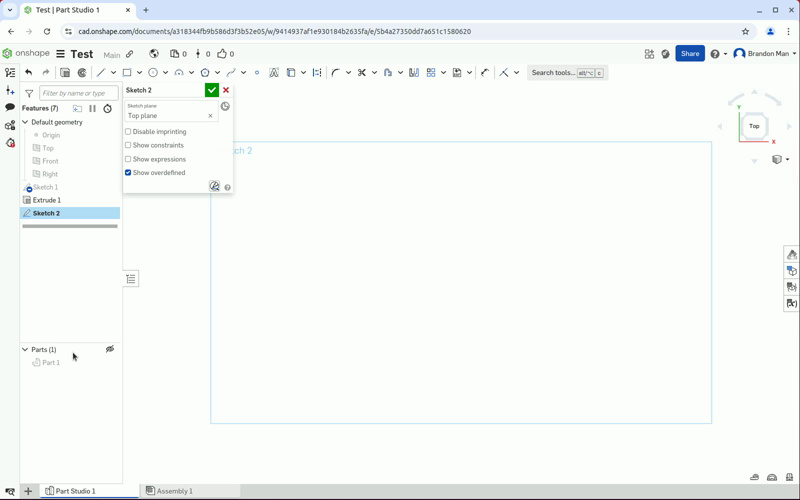
key_down(shift)
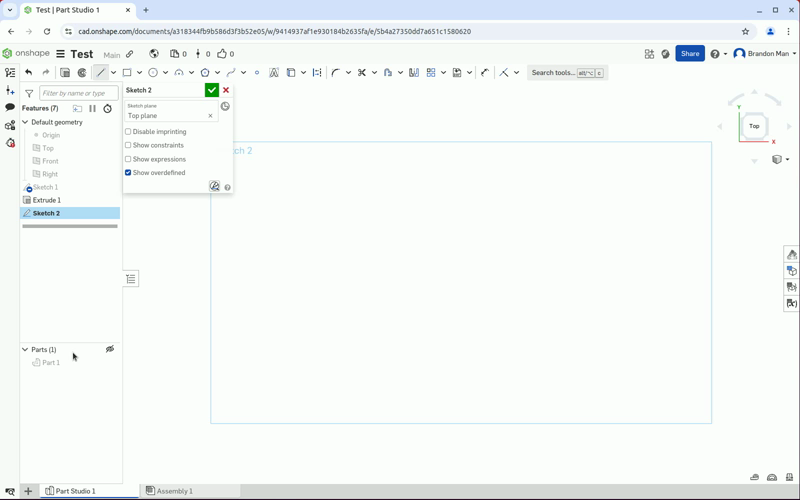
mouse_move(404, 315)
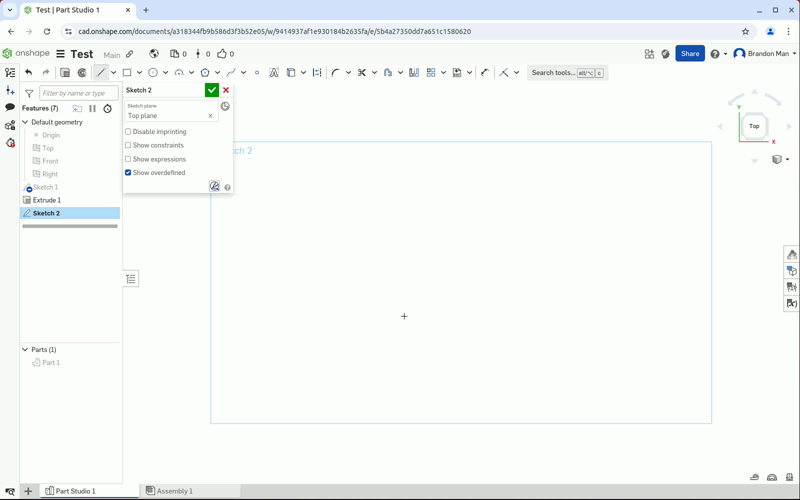
click(404, 315)
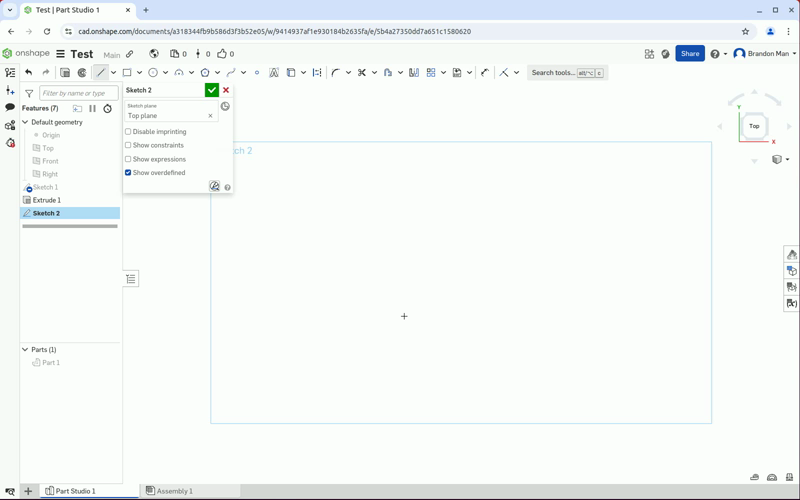
key_up(shift)
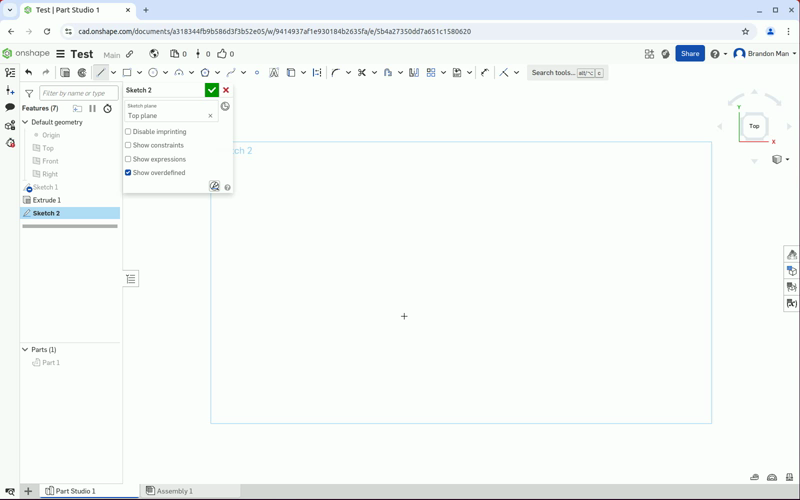
key_down(shift)
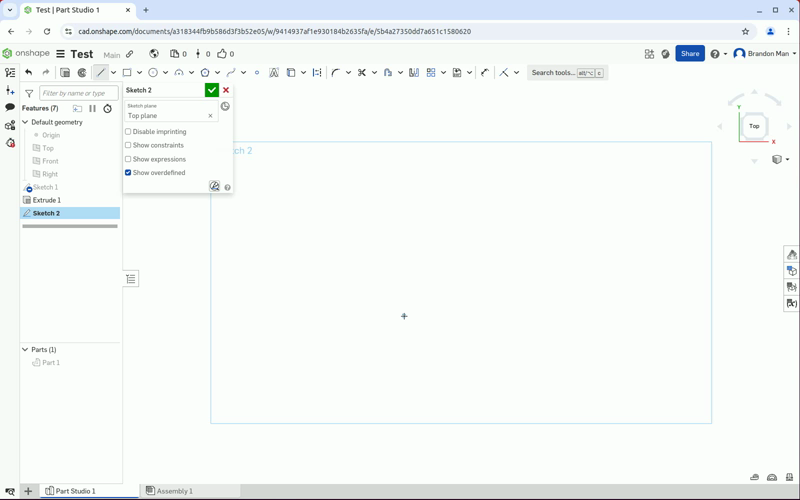
mouse_move(461, 347)
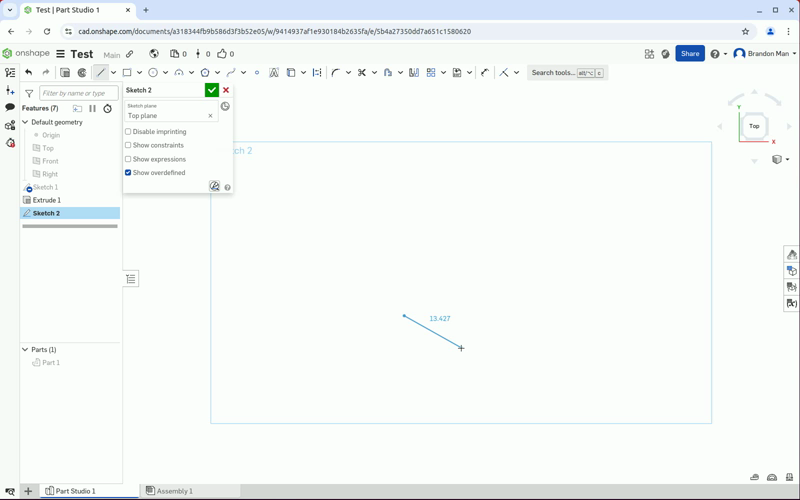
click(461, 347)
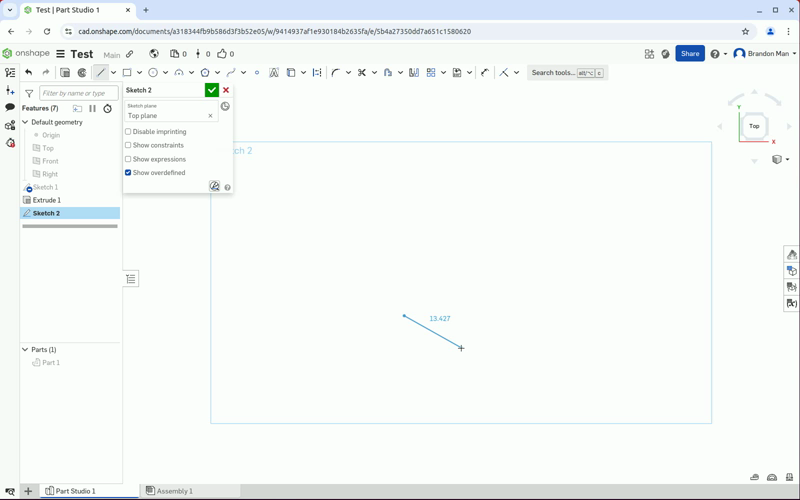
key_up(shift)
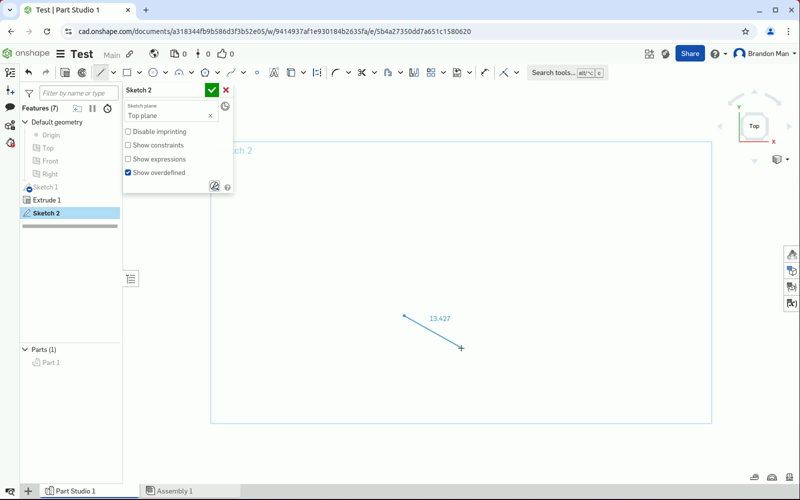
key_down(shift)
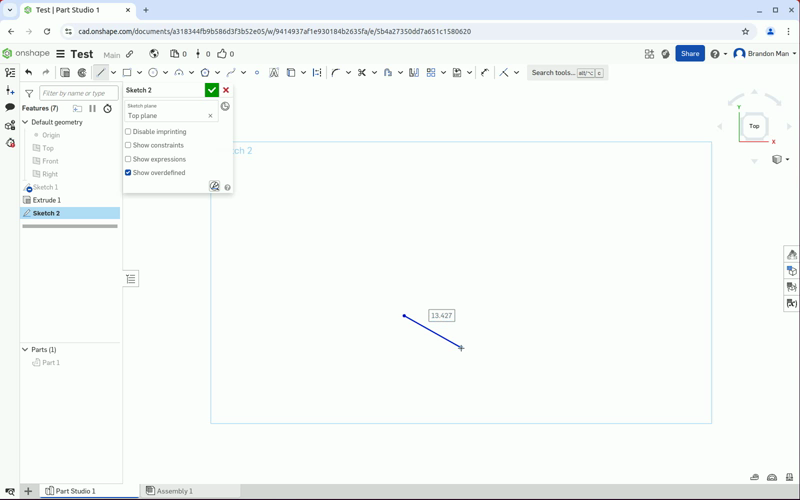
mouse_move(516, 315)
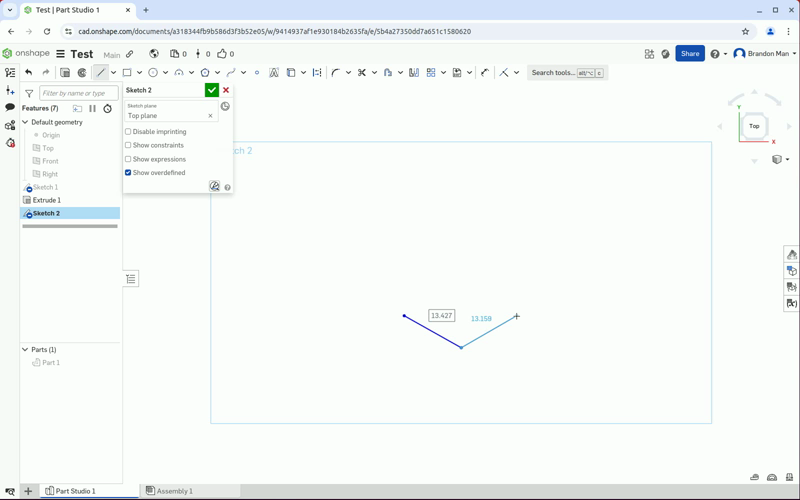
click(516, 315)
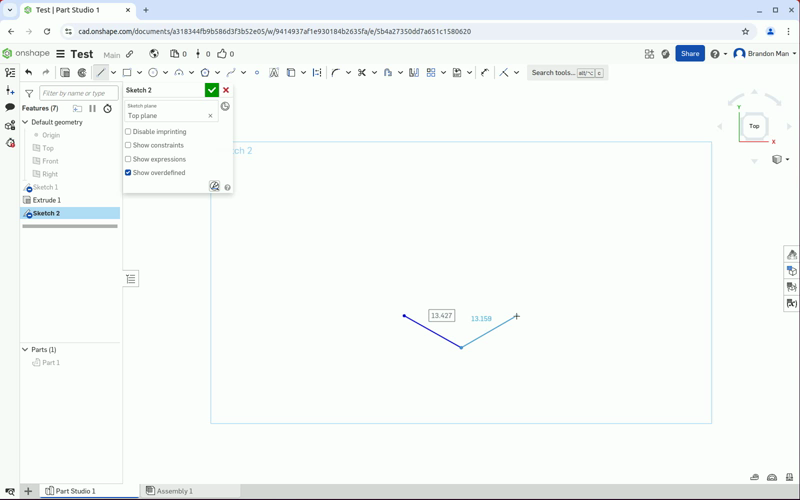
key_up(shift)
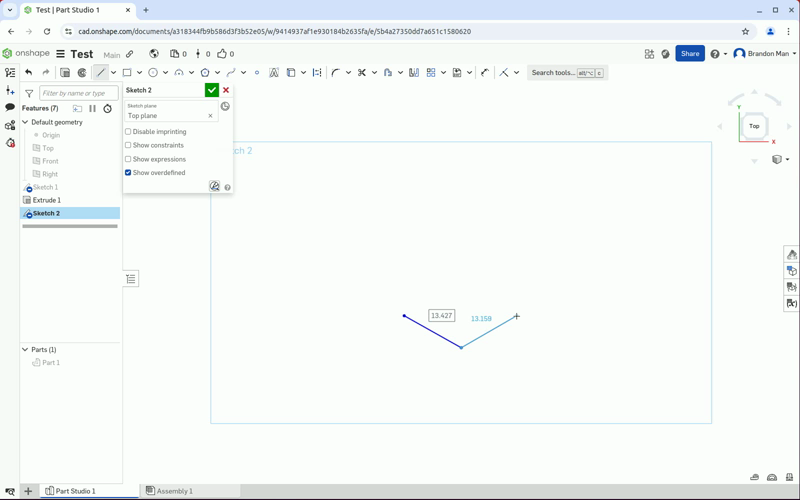
key_down(shift)
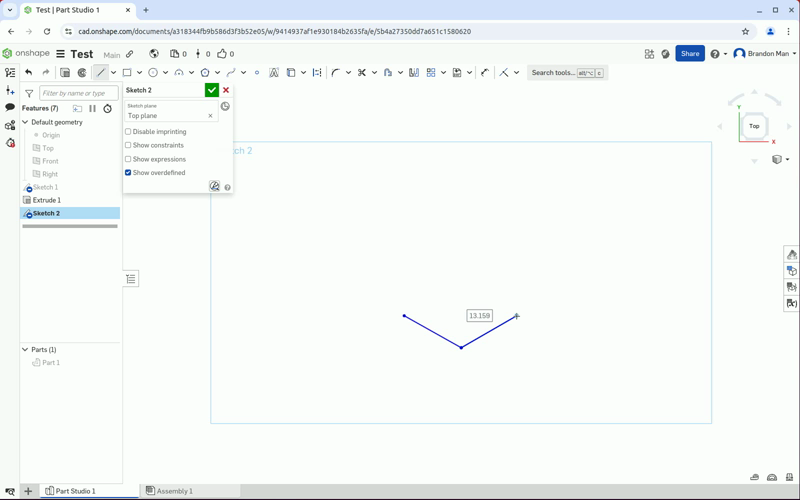
mouse_move(516, 250)
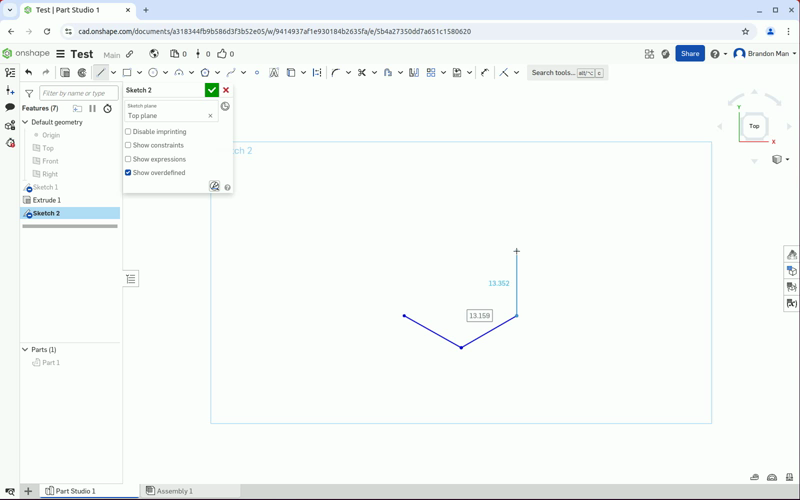
click(516, 250)
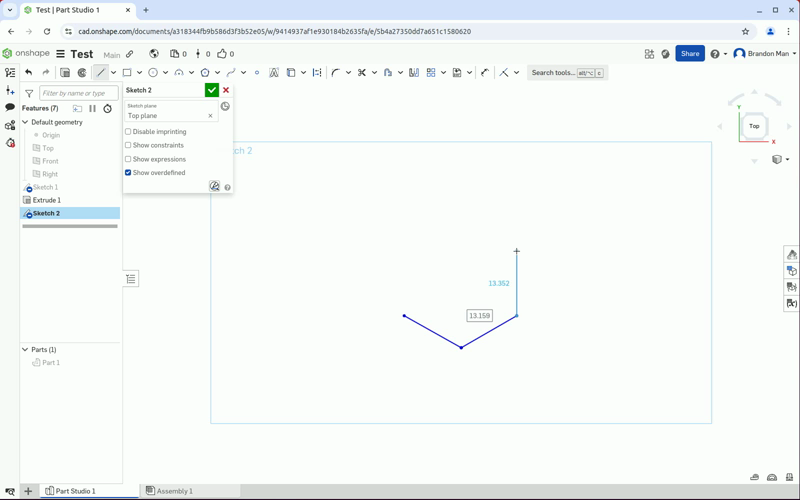
key_up(shift)
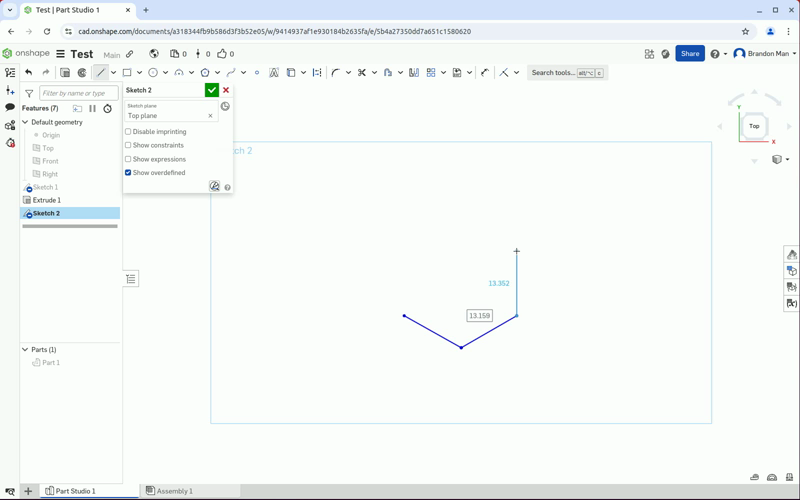
key_down(shift)
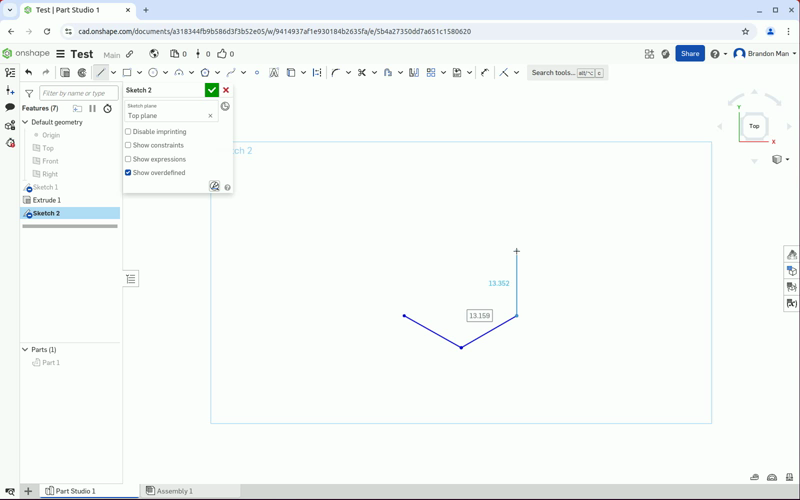
mouse_move(461, 218)
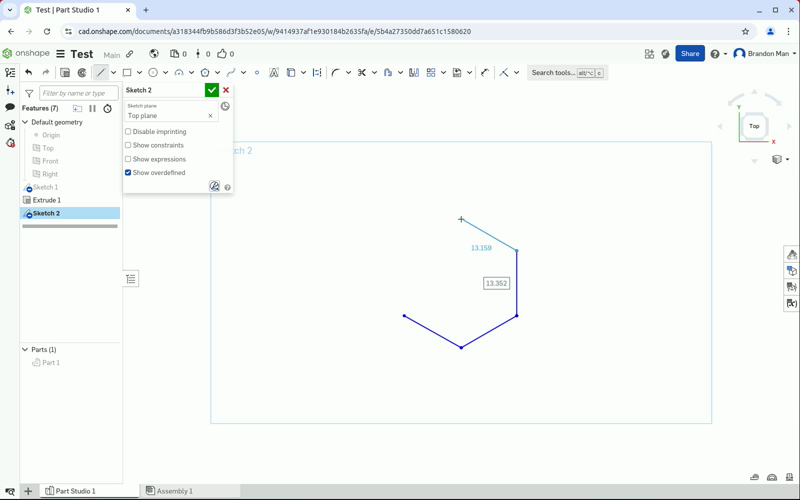
click(461, 218)
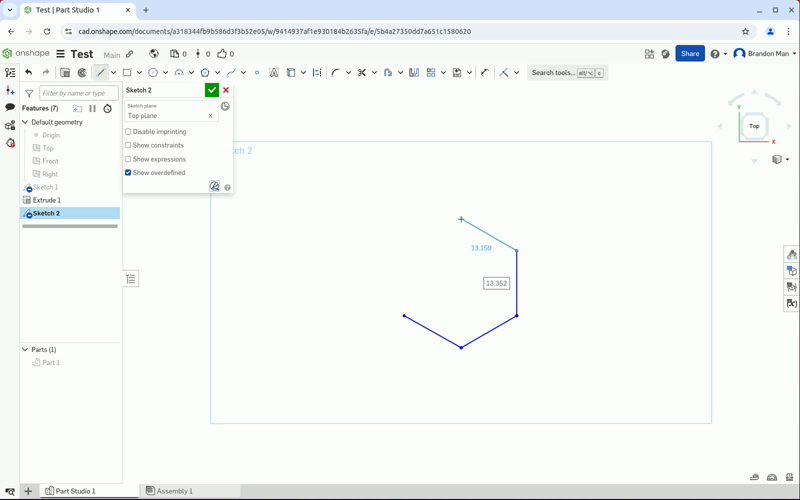
key_up(shift)
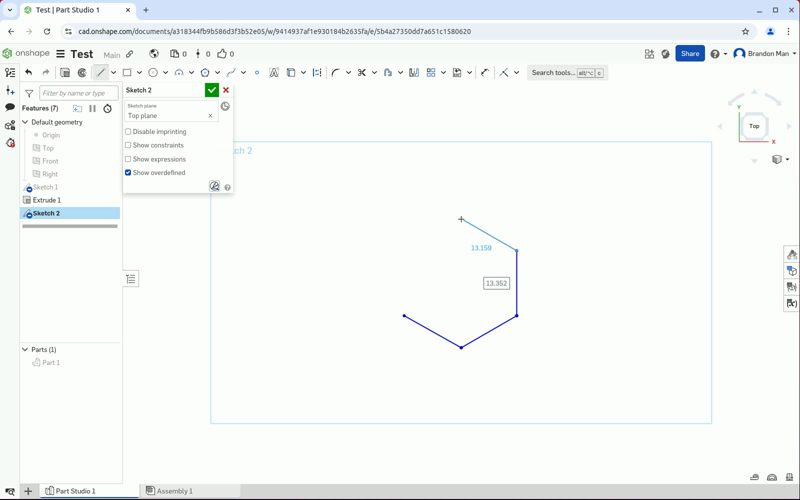
key_down(shift)
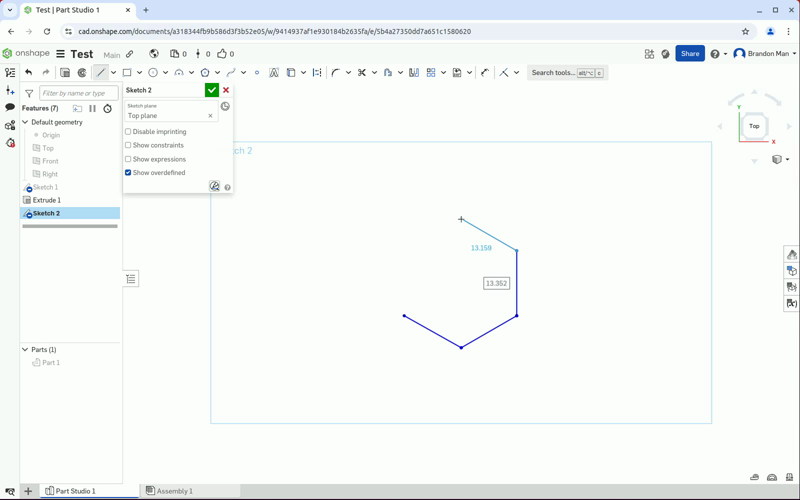
mouse_move(404, 250)
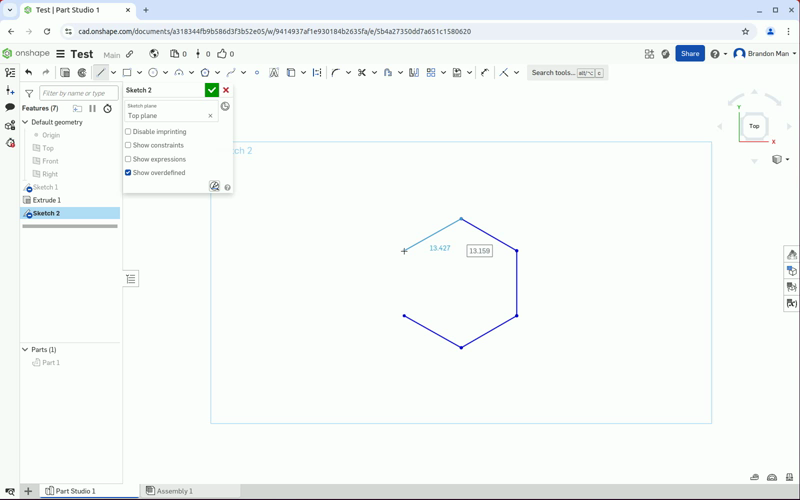
click(404, 250)
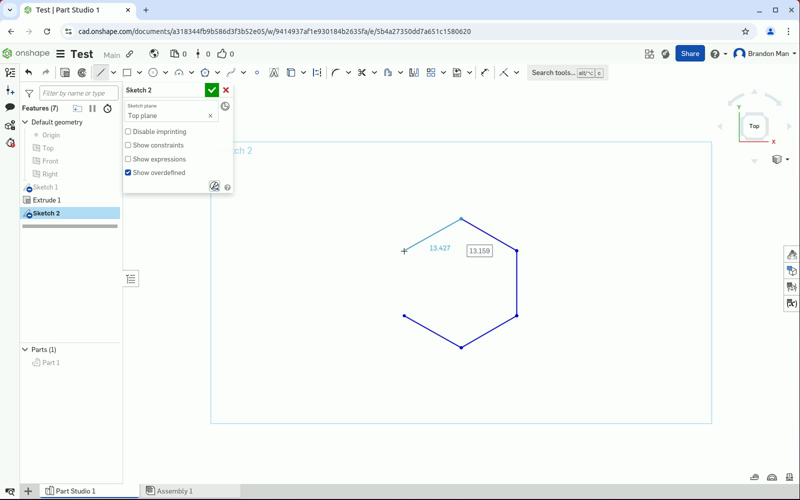
key_up(shift)
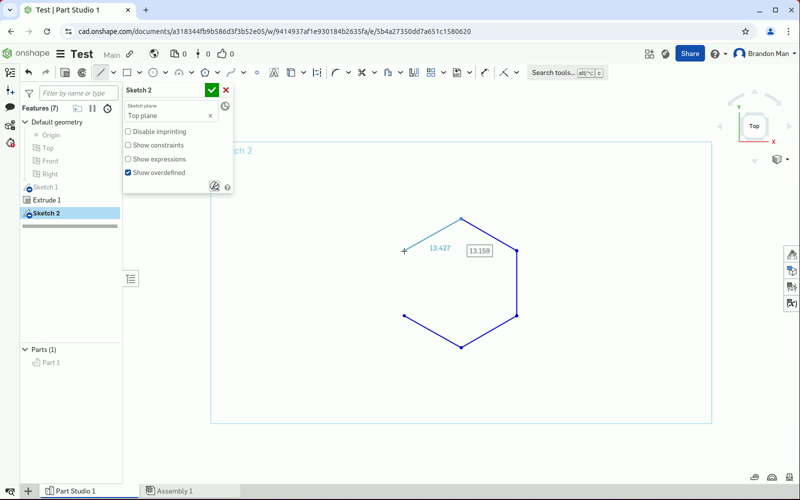
key_down(shift)
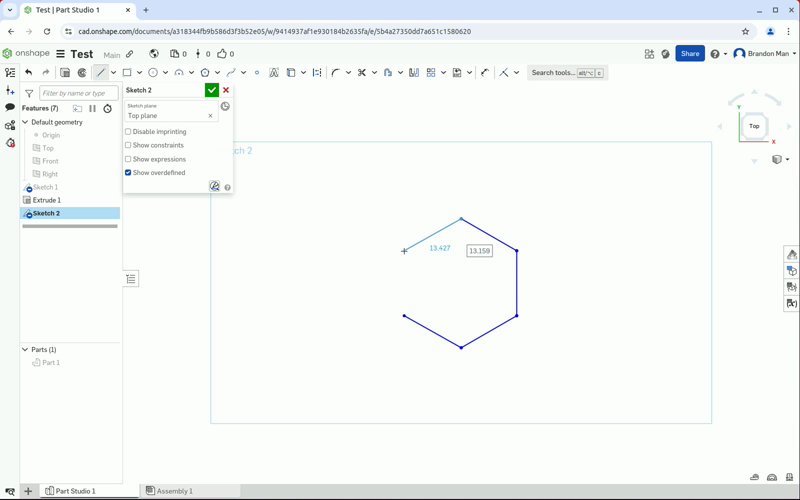
mouse_move(404, 315)
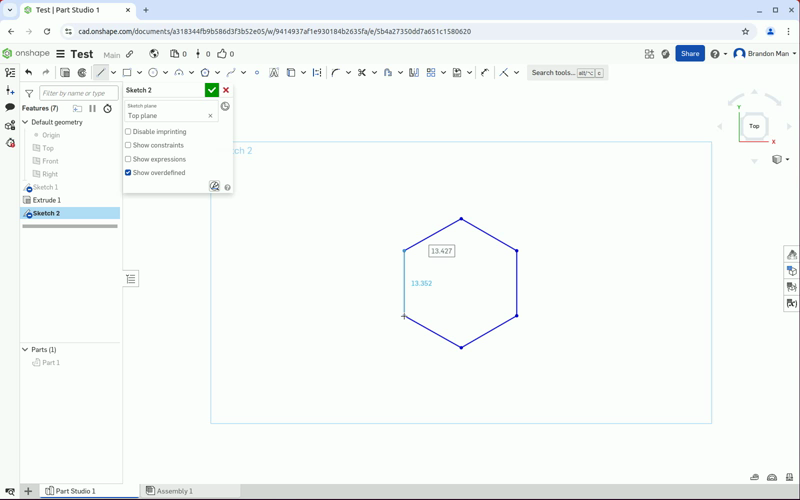
key_up(shift)
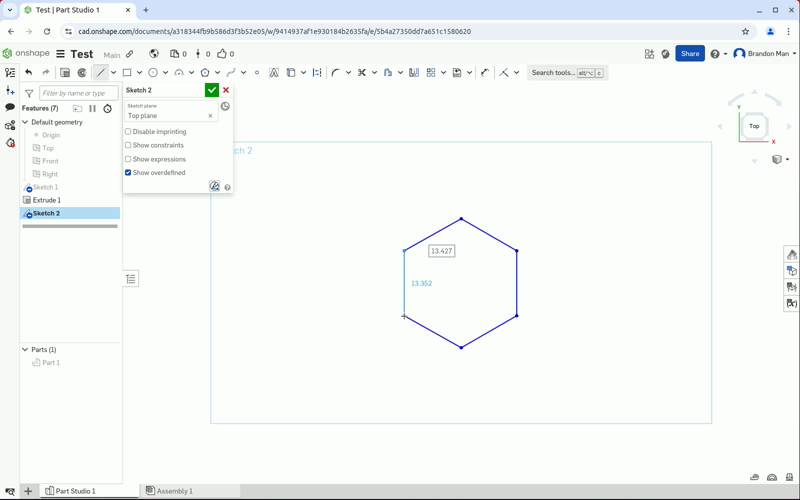
click(404, 315)
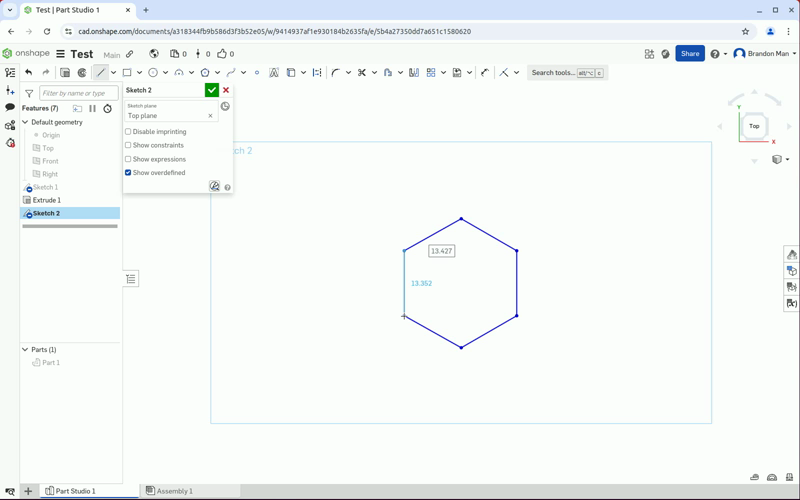
key(esc)
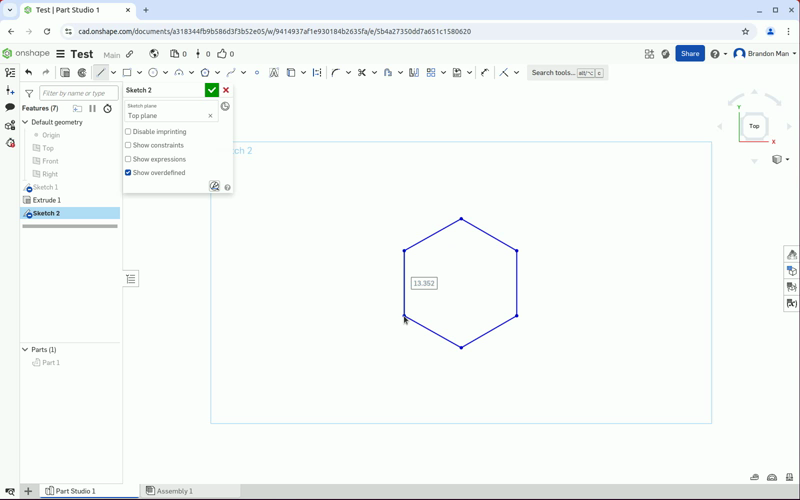
key(c)
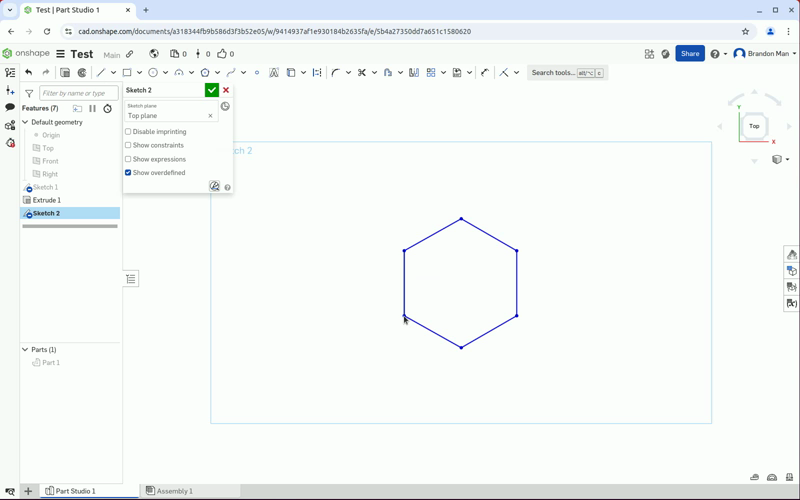
key_down(shift)
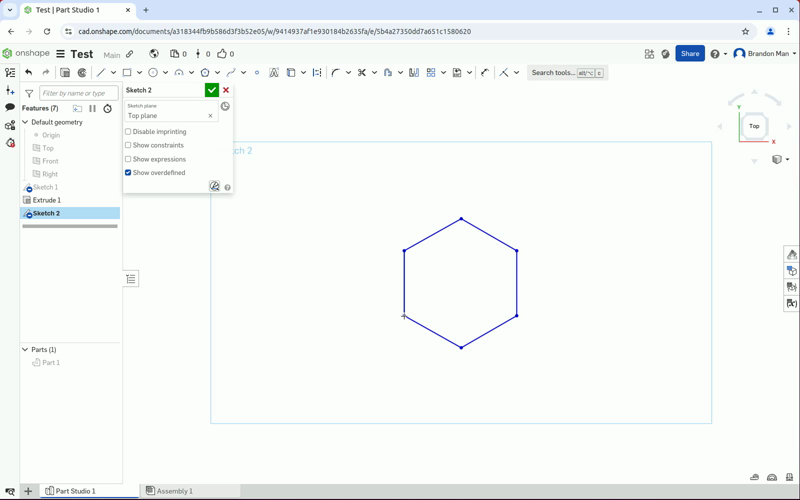
mouse_move(461, 283)
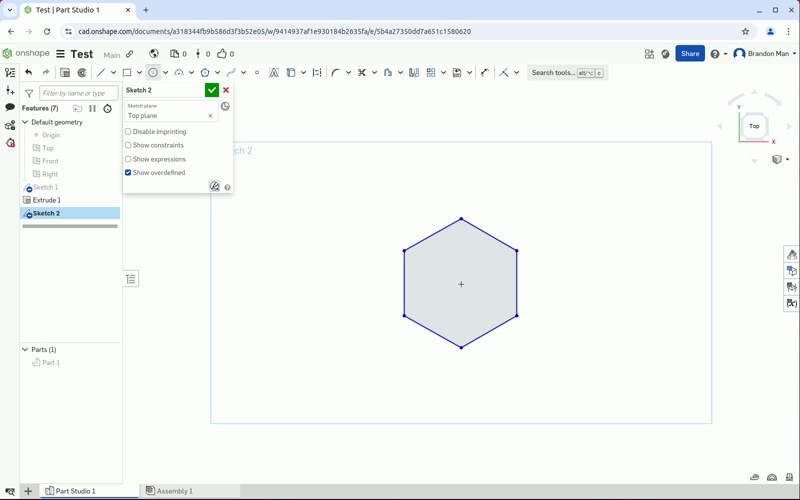
click(461, 283)
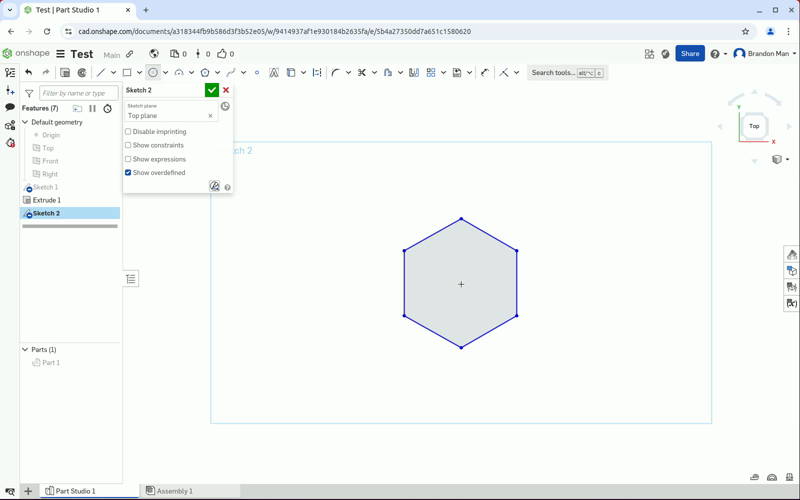
key_up(shift)
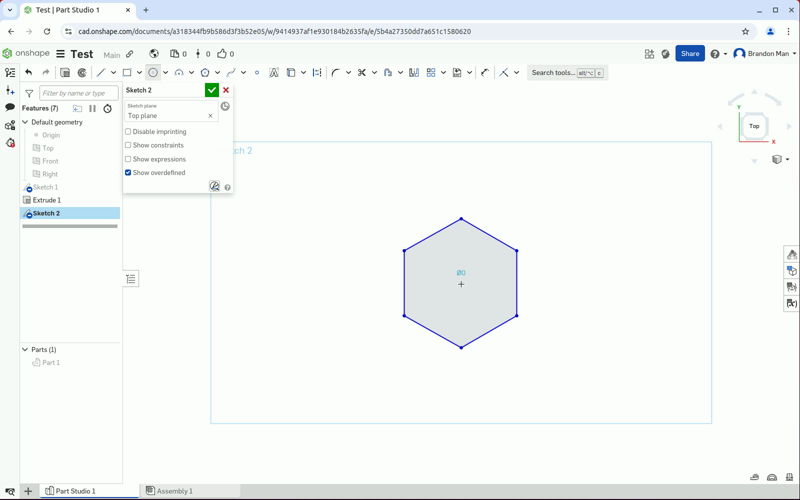
mouse_move(498, 283)
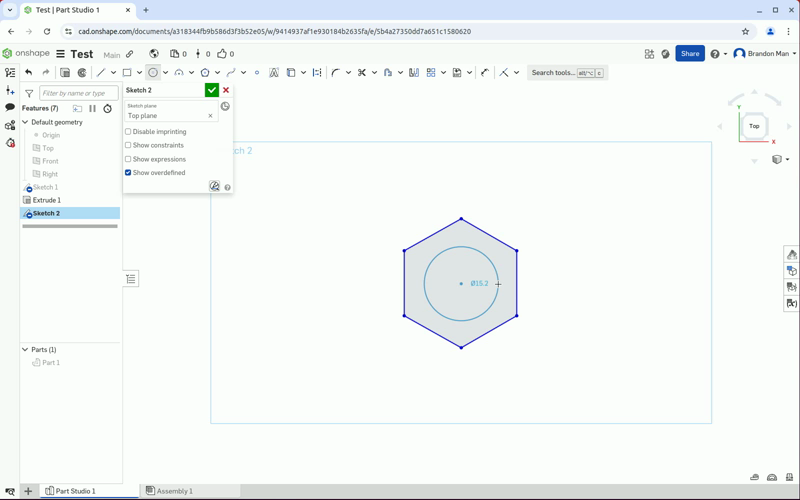
click(498, 283)
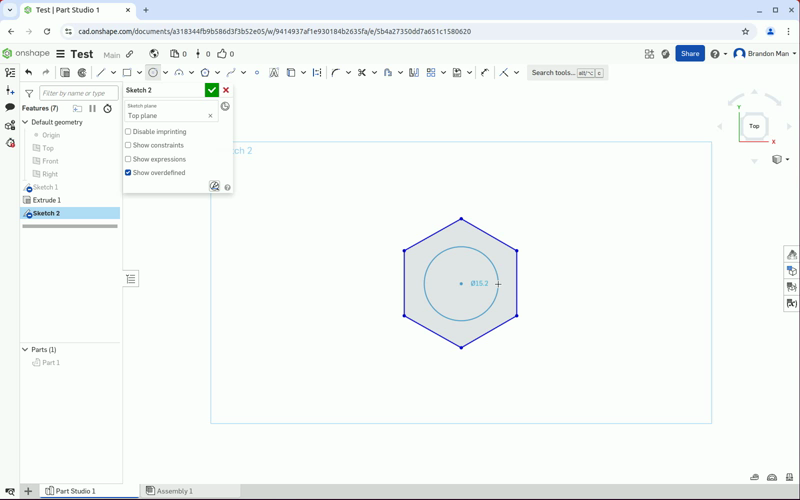
key(esc)
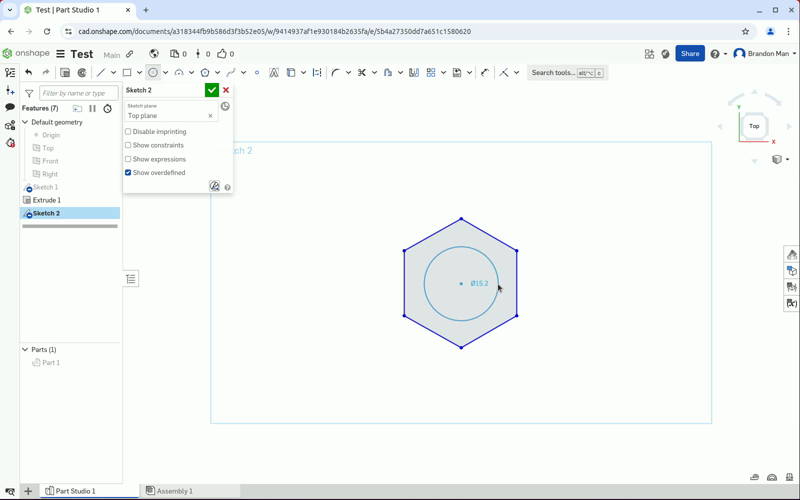
mouse_move(471, 241)
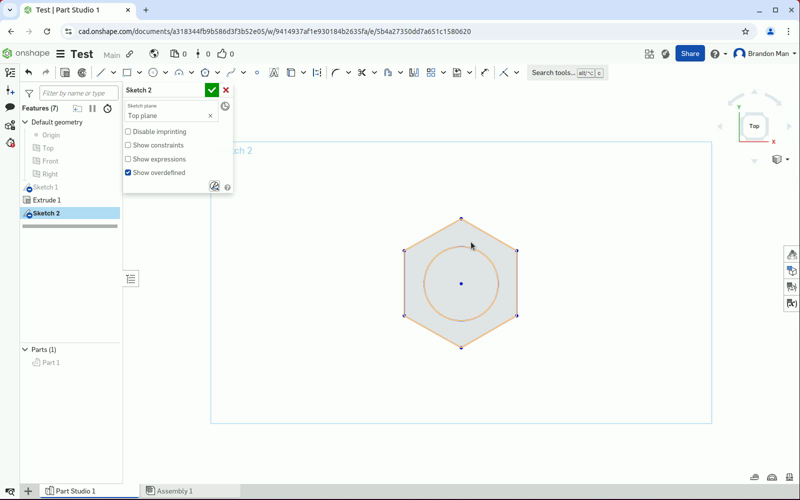
click(471, 241)
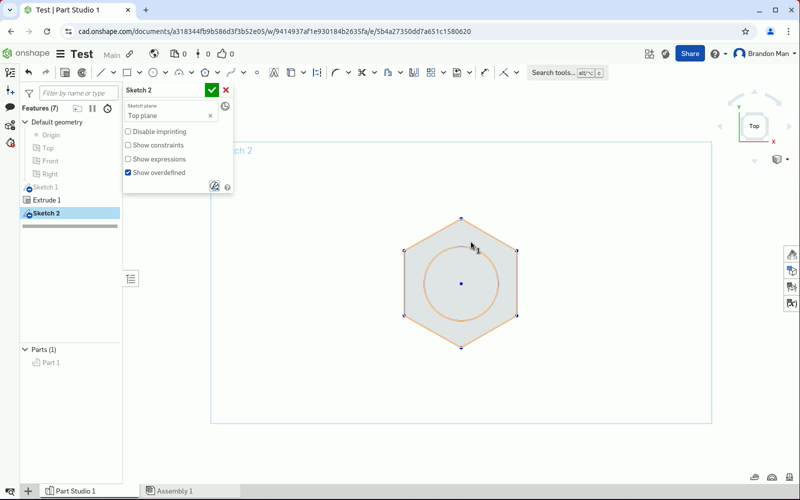
mouse_move(73, 352)
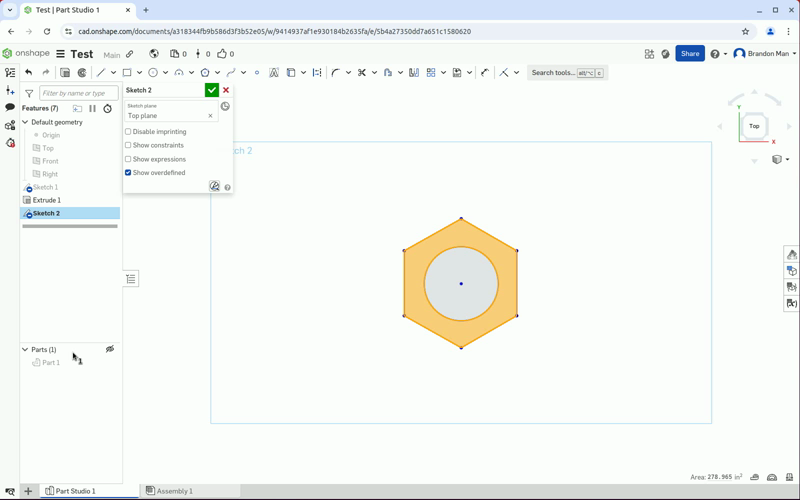
key(shift+y)
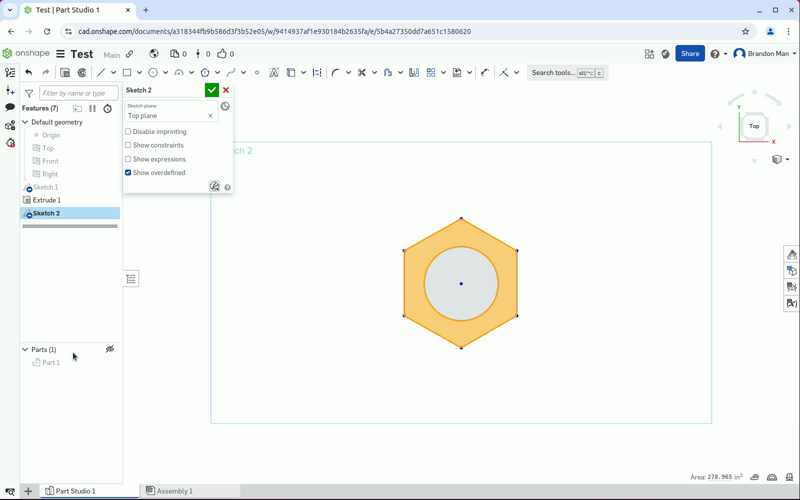
key(shift+e)
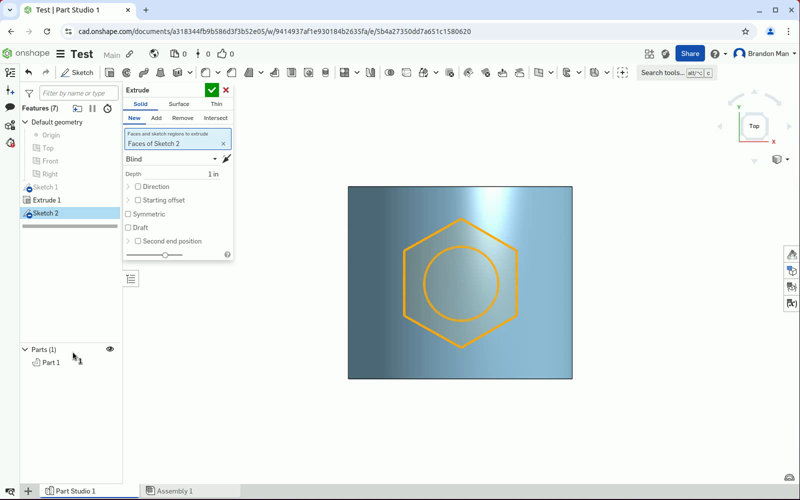
mouse_move(143, 106)
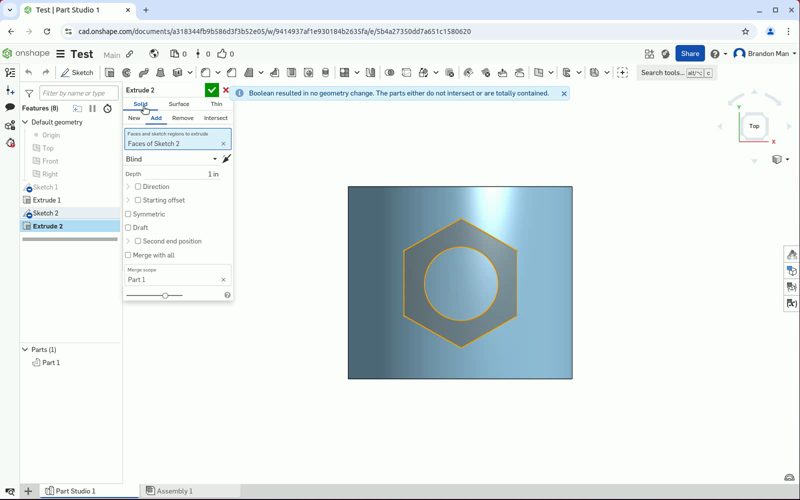
click(143, 106)
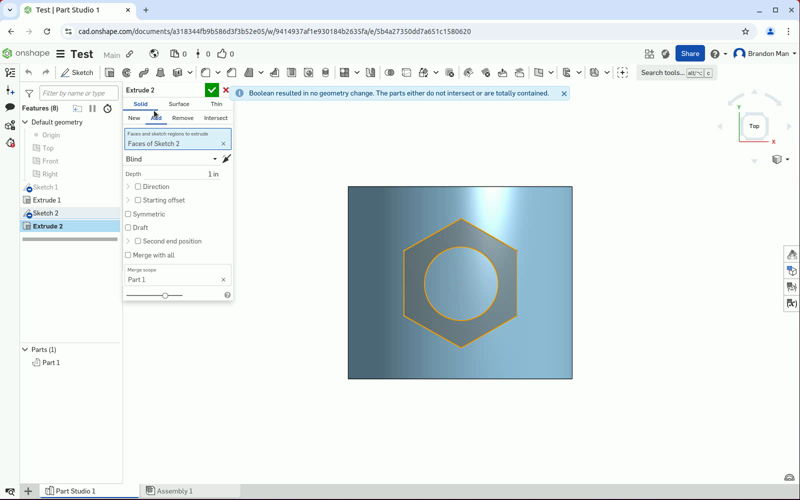
mouse_move(186, 120)
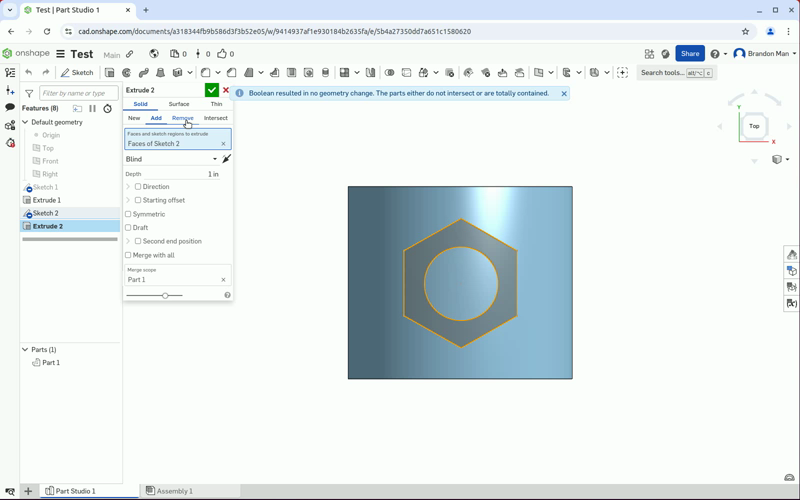
click(186, 120)
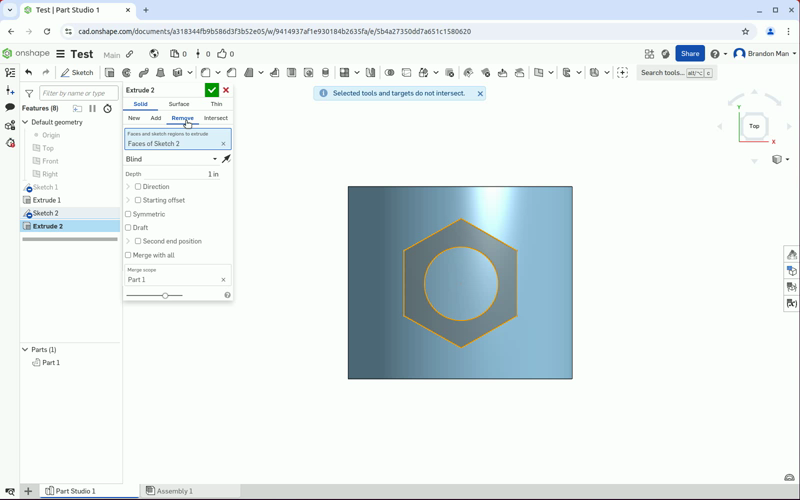
key(tab, 4)
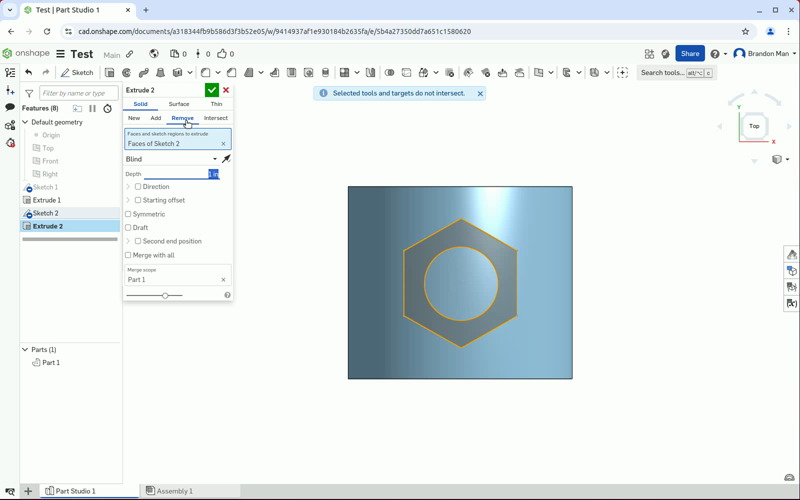
text(-4.333)
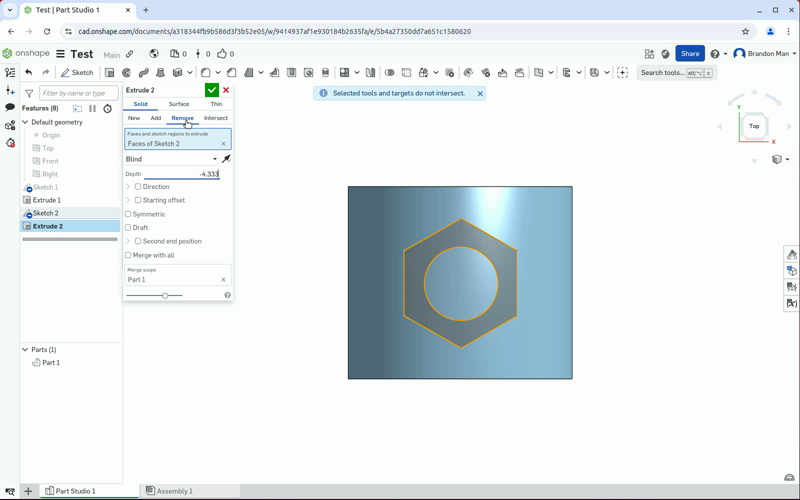
key(tab, 6)
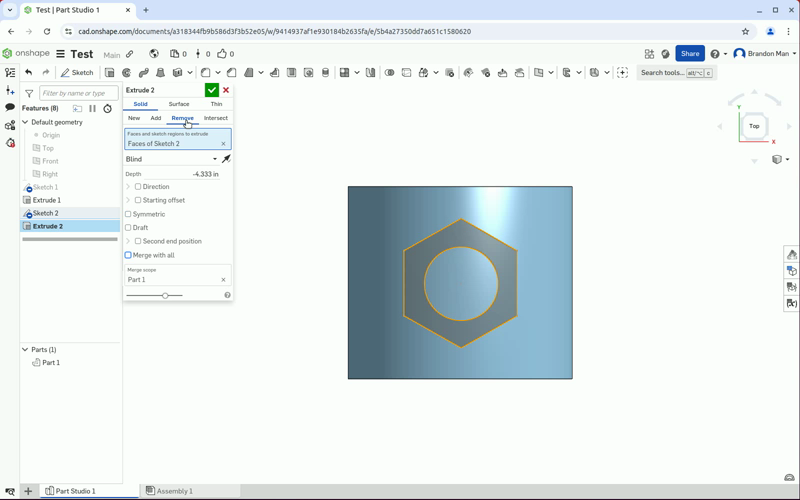
key(space)
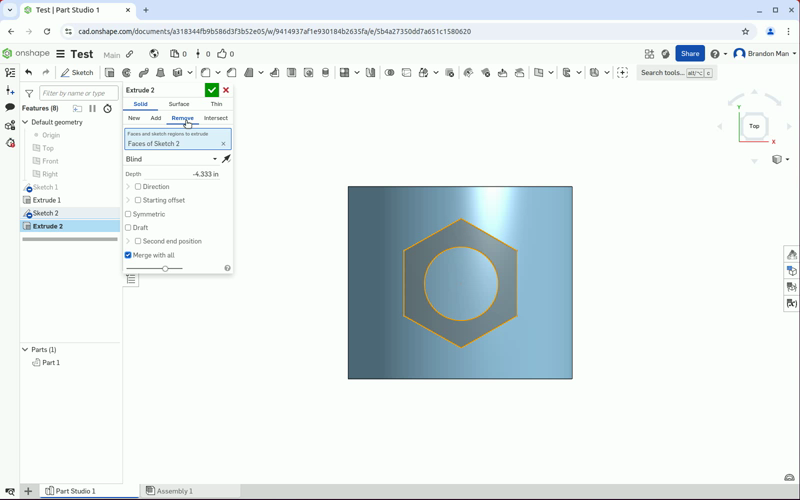
key(enter)
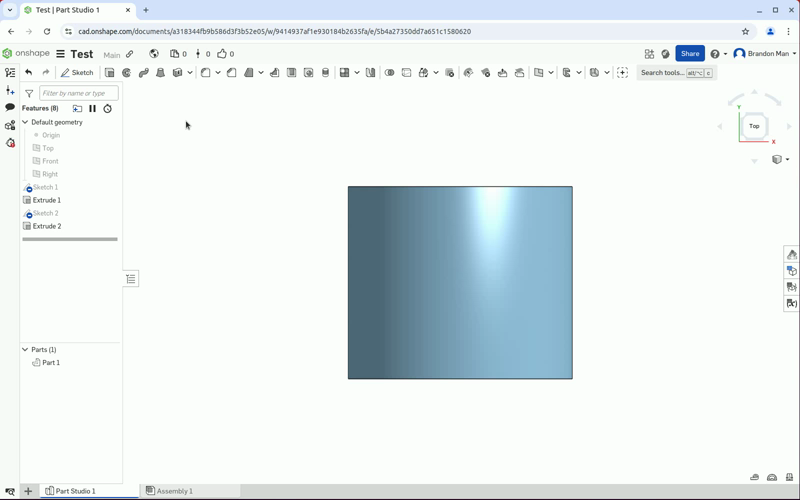
key(shift+h)
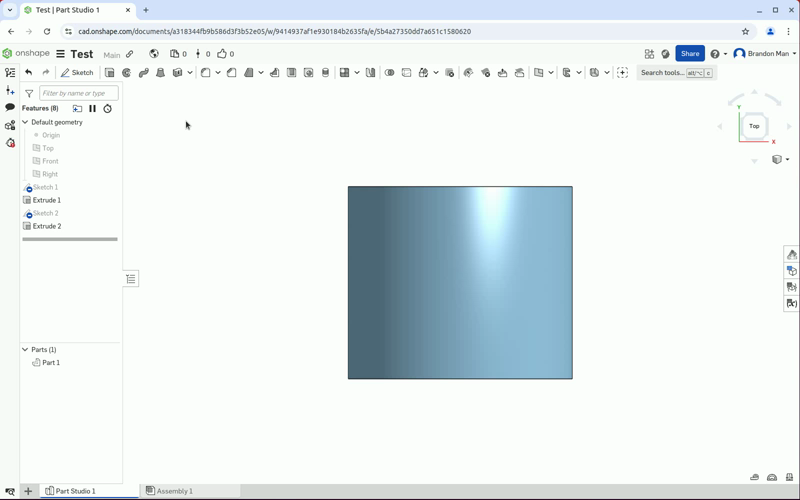
key(shift+h)
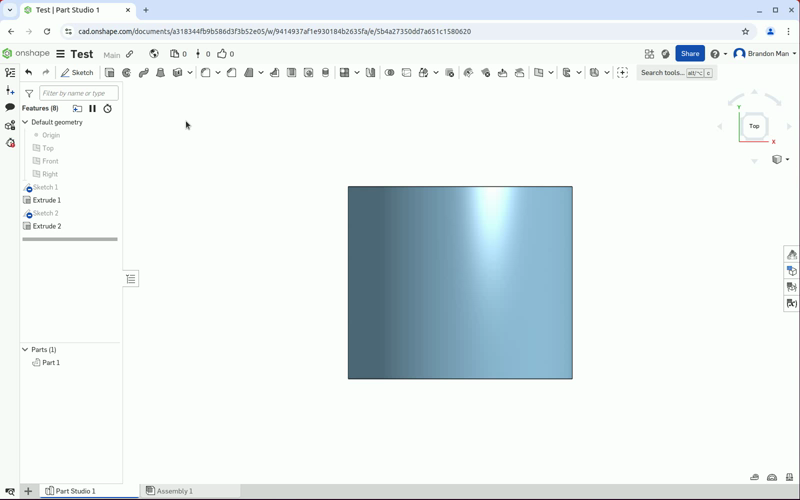
key(shift+7)
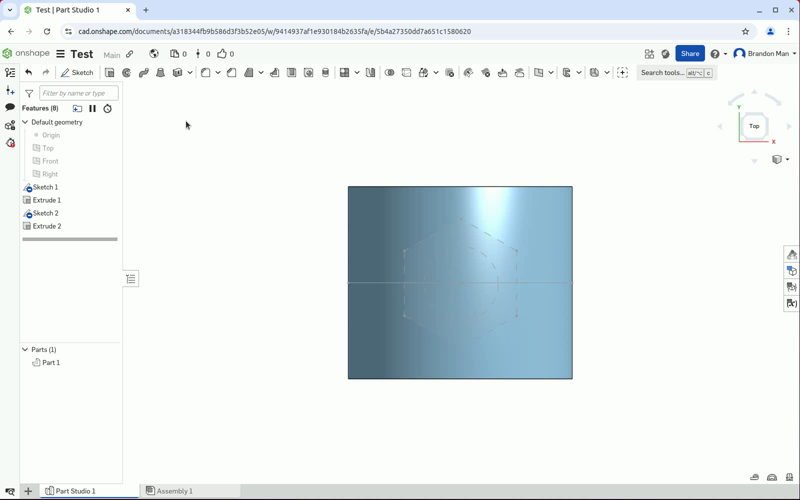
key(up, 3)
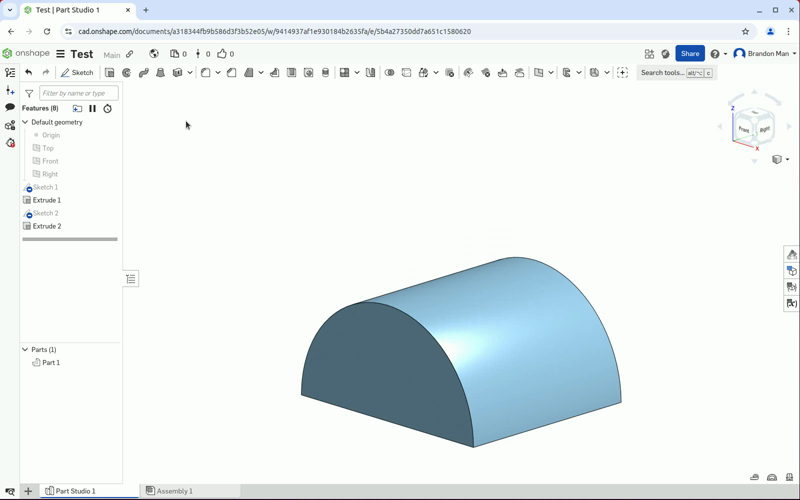
key(left, 3)
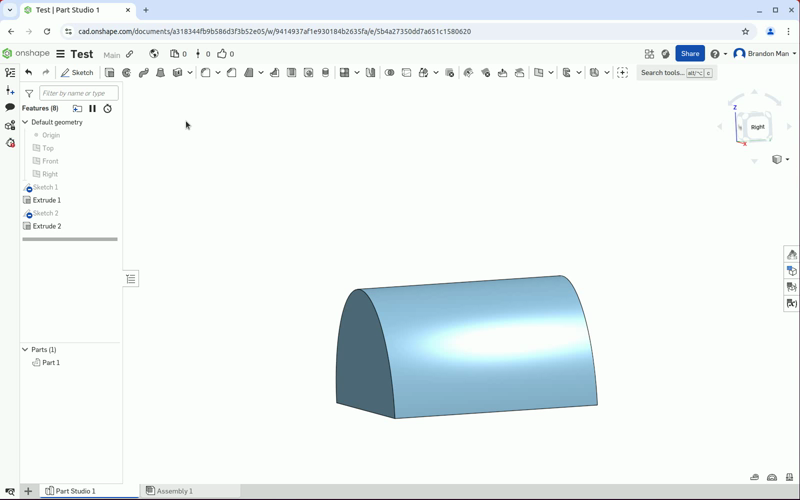
key(right, 3)
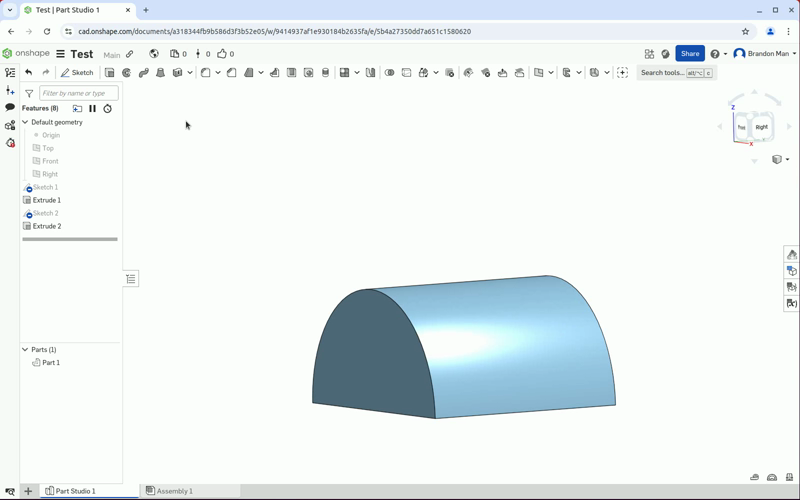
key(down, 3)
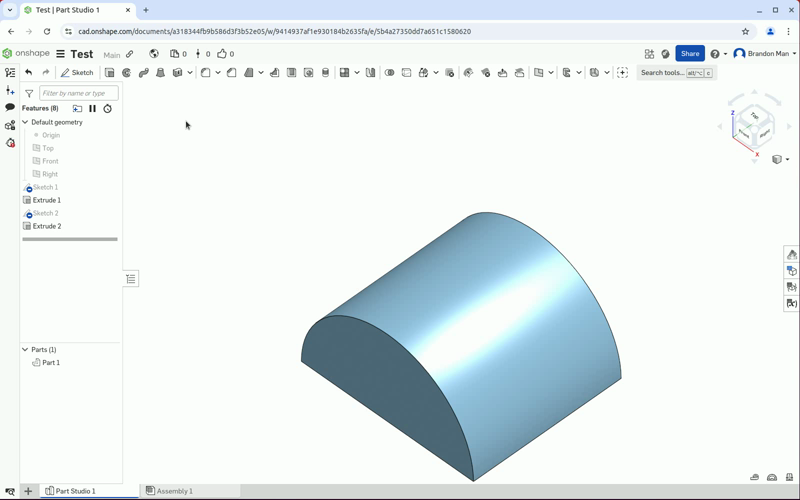
mouse_move(73, 189)
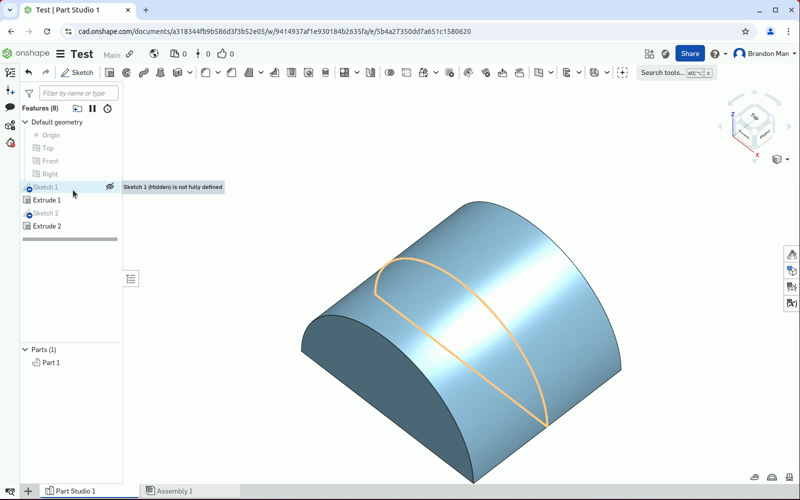
click(73, 189)